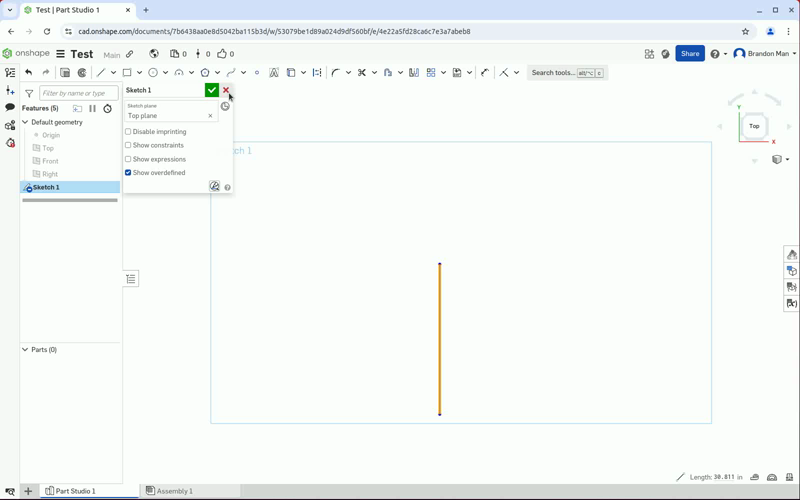
key(shift+h)
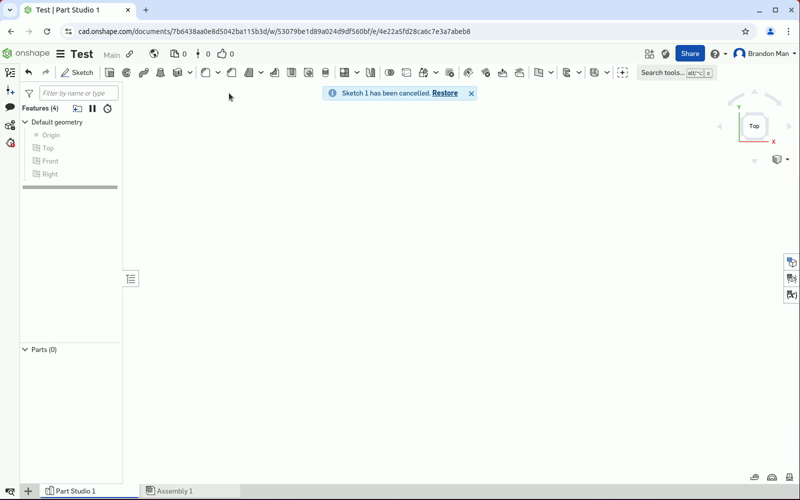
mouse_move(73, 352)
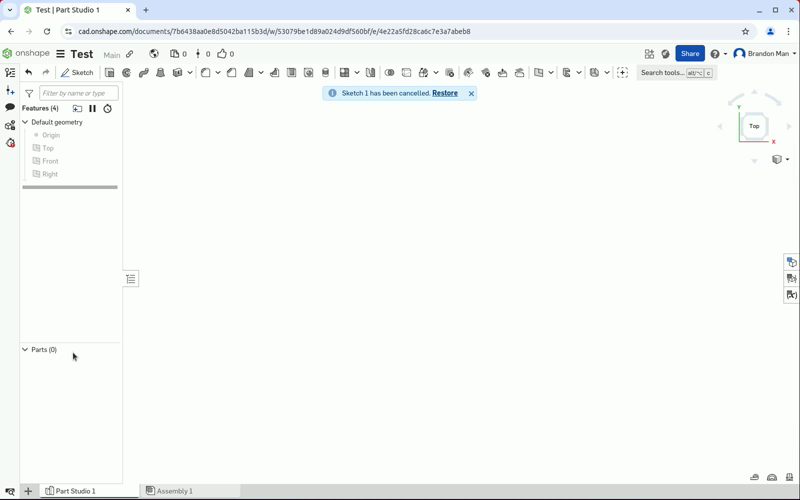
key(y)
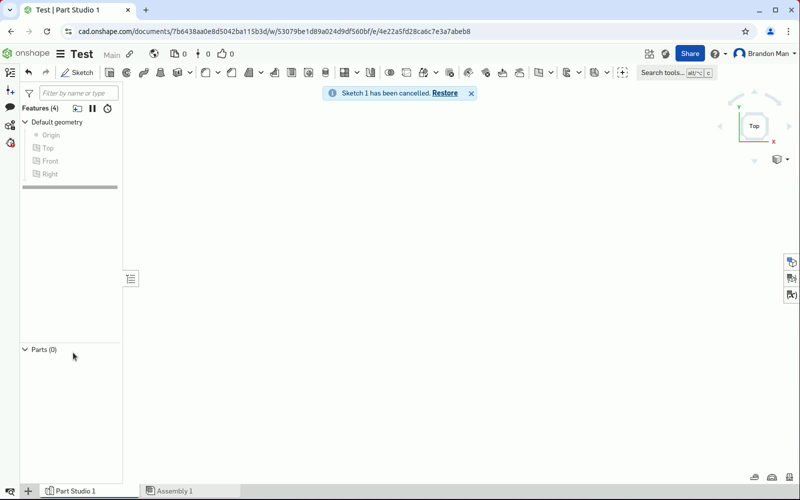
key(shift+p)
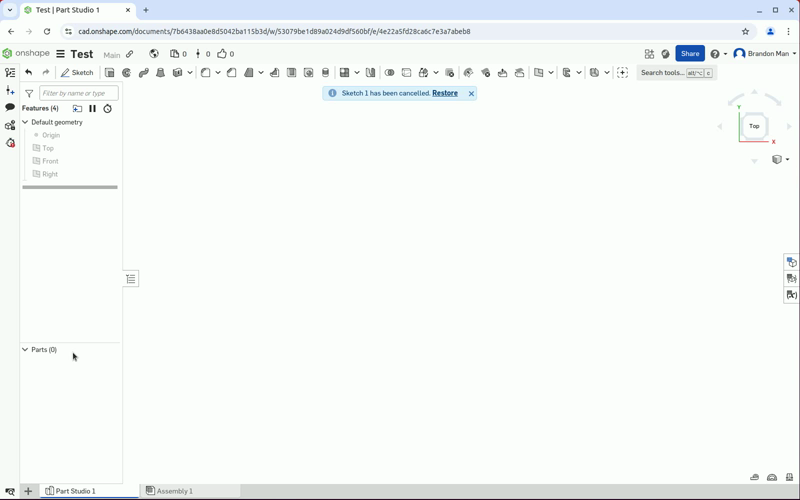
key(space)
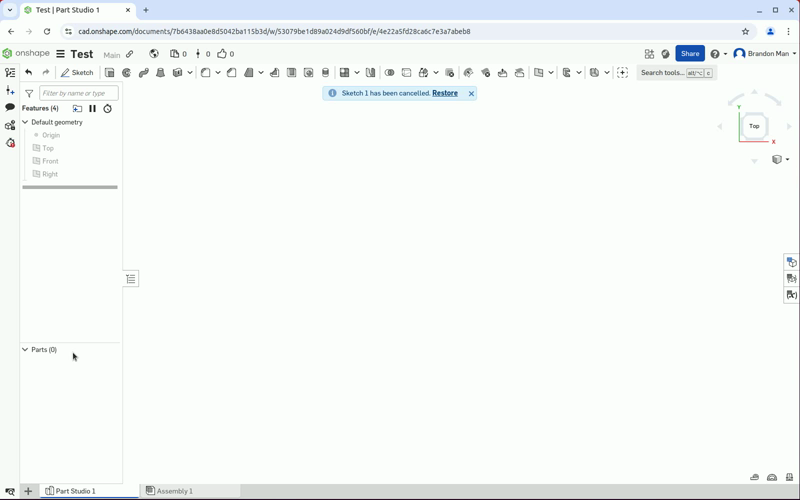
key_down(shift)
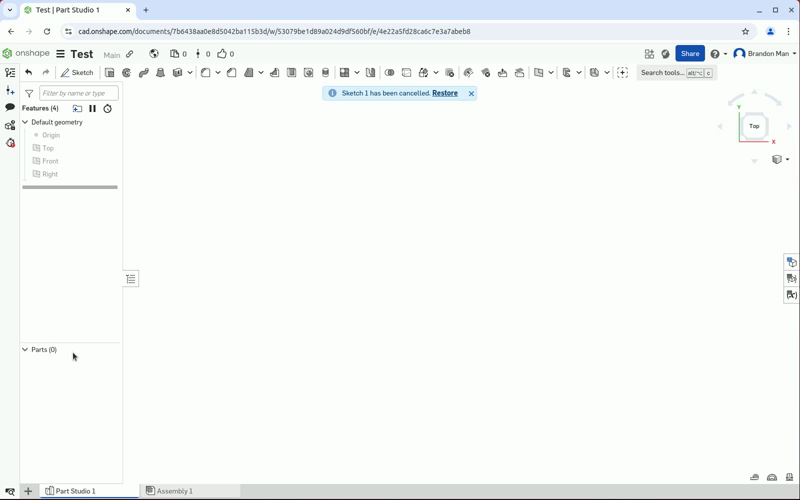
key(up)
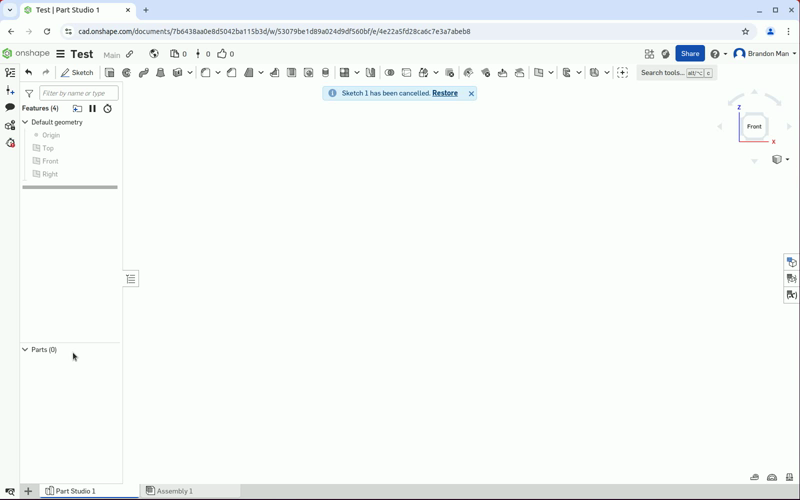
key_up(shift)
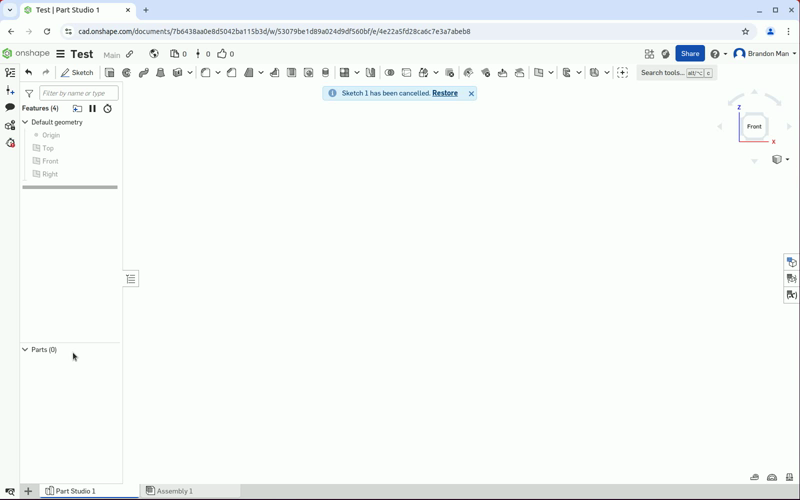
mouse_move(73, 352)
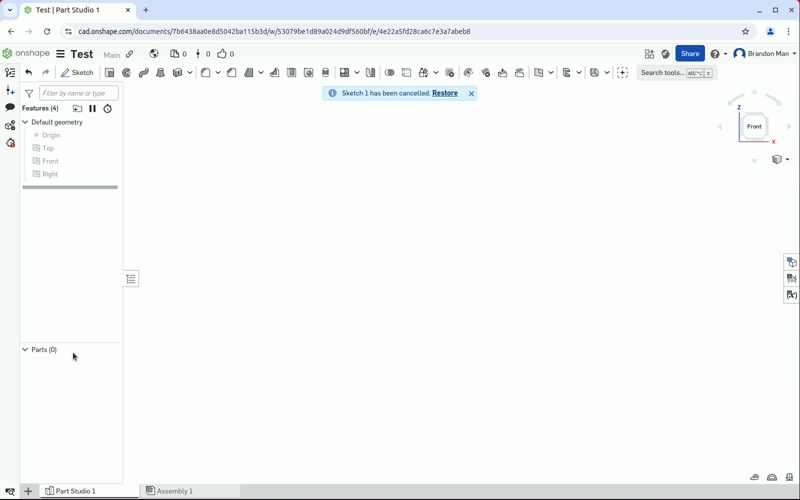
key(shift+y)
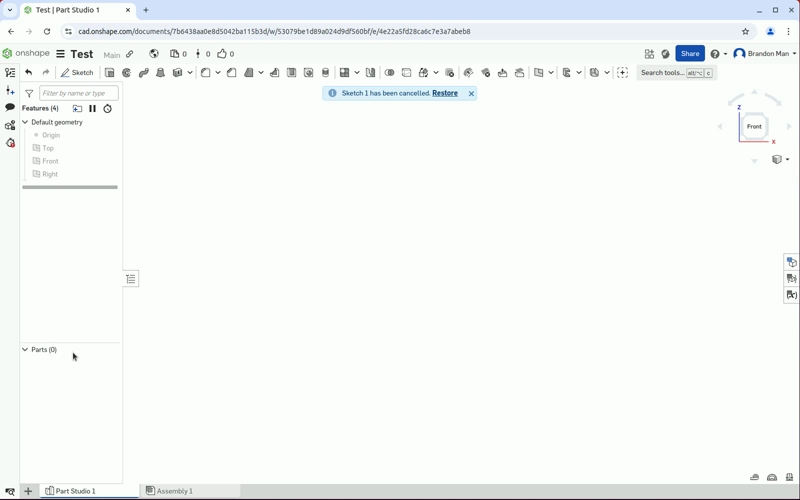
key(shift+s)
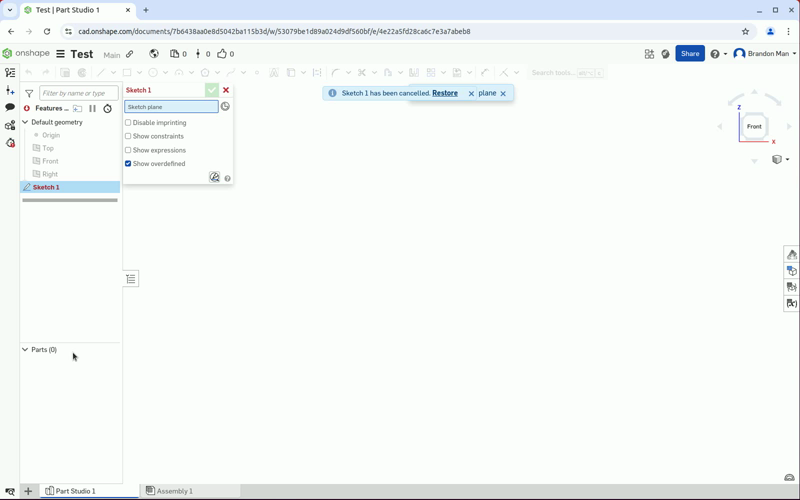
mouse_move(73, 163)
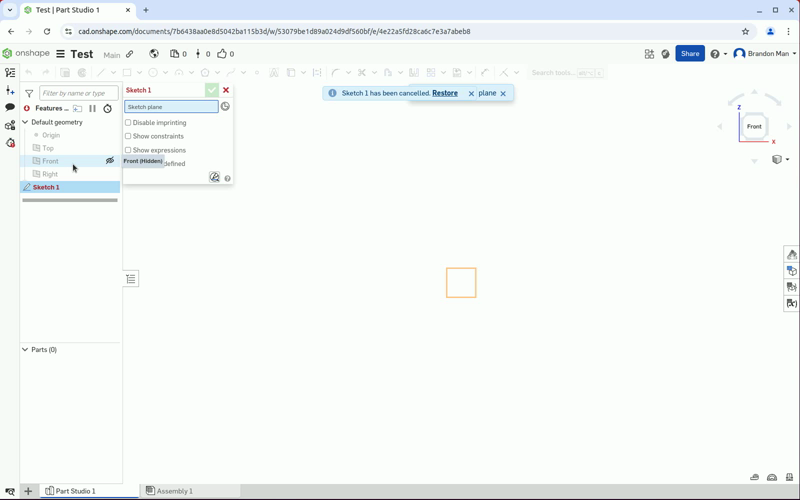
click(73, 163)
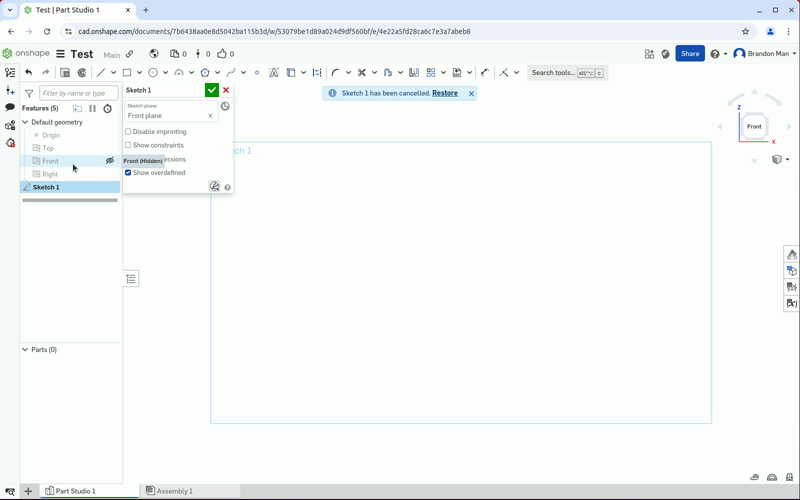
mouse_move(73, 352)
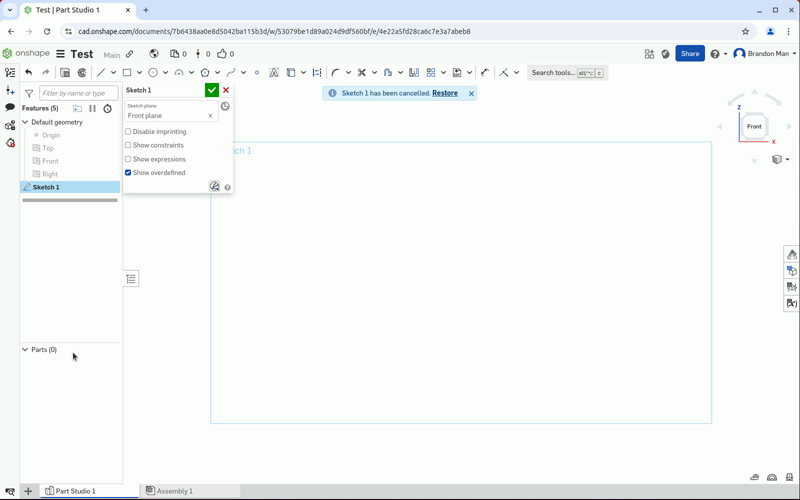
key(y)
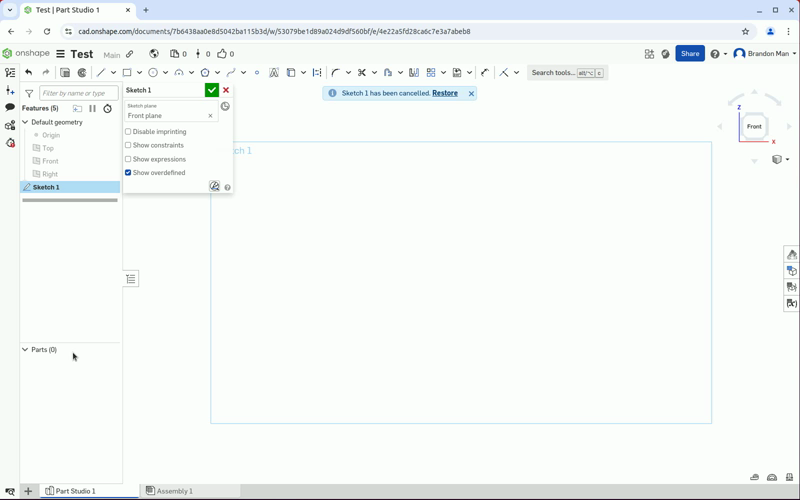
key(c)
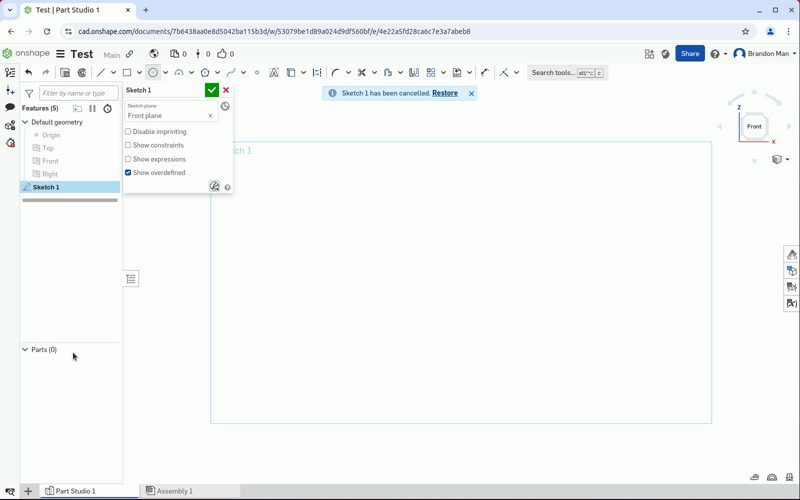
key_down(shift)
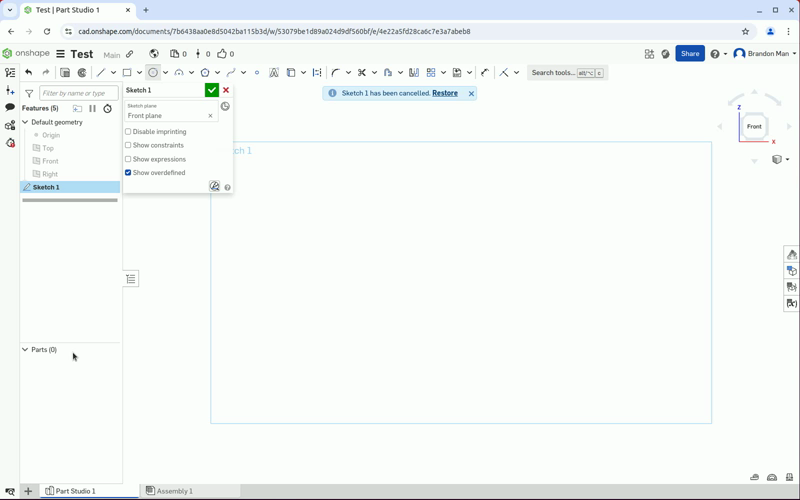
mouse_move(391, 226)
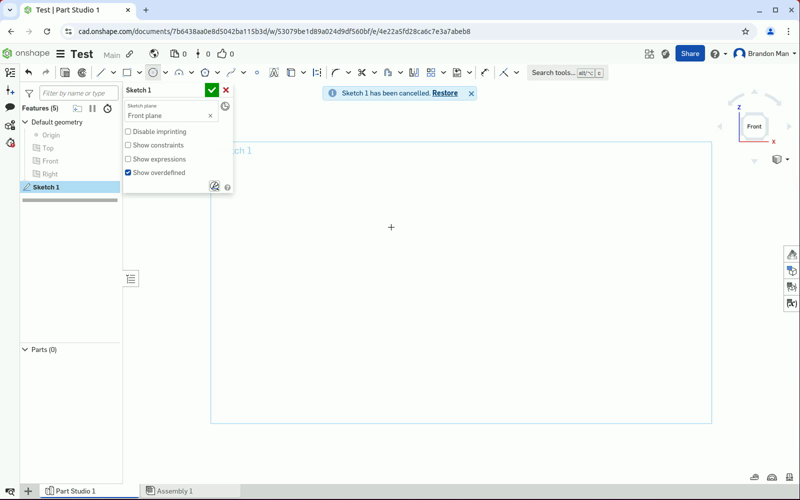
click(391, 226)
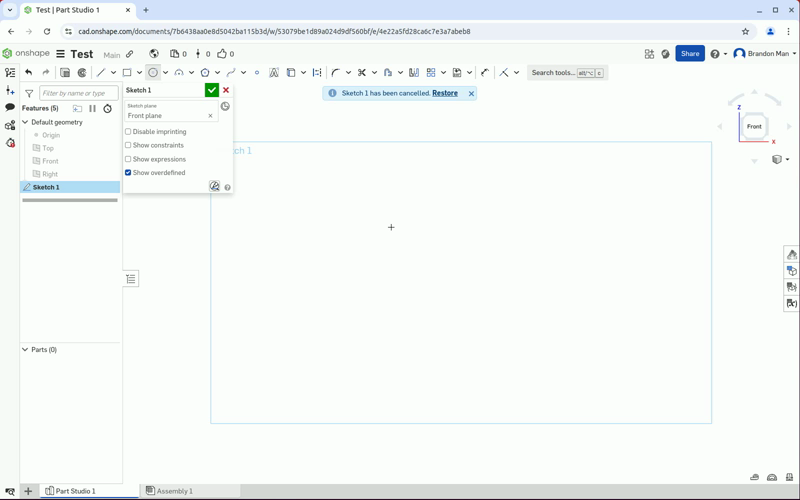
key_up(shift)
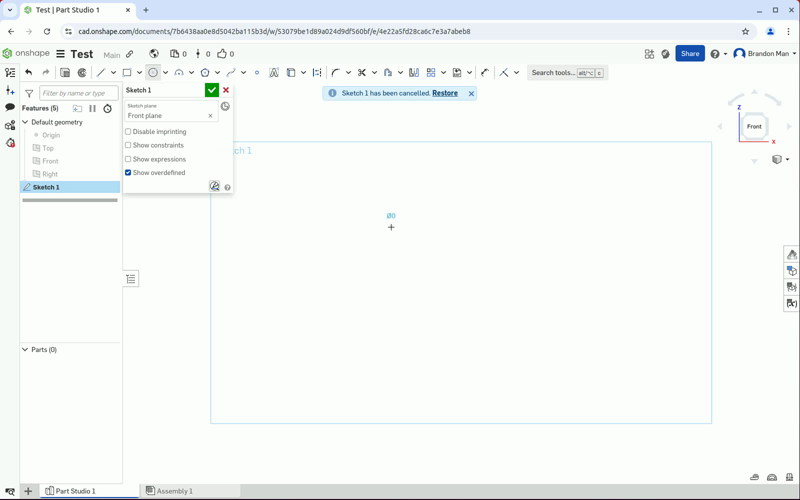
mouse_move(434, 226)
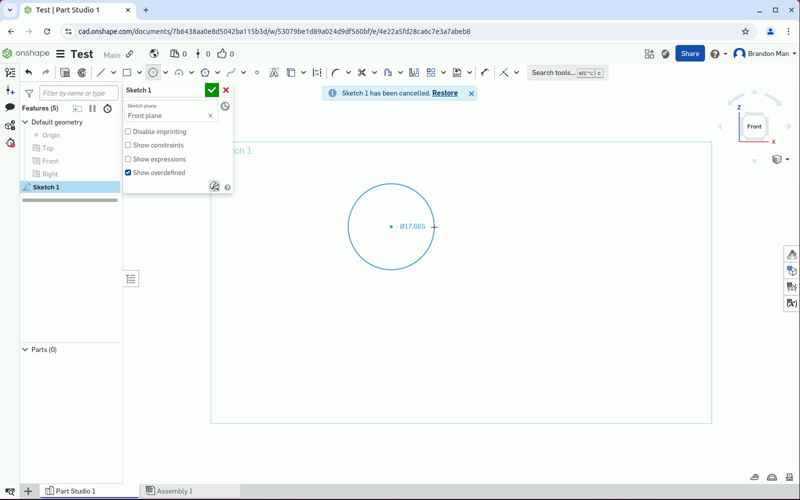
click(434, 226)
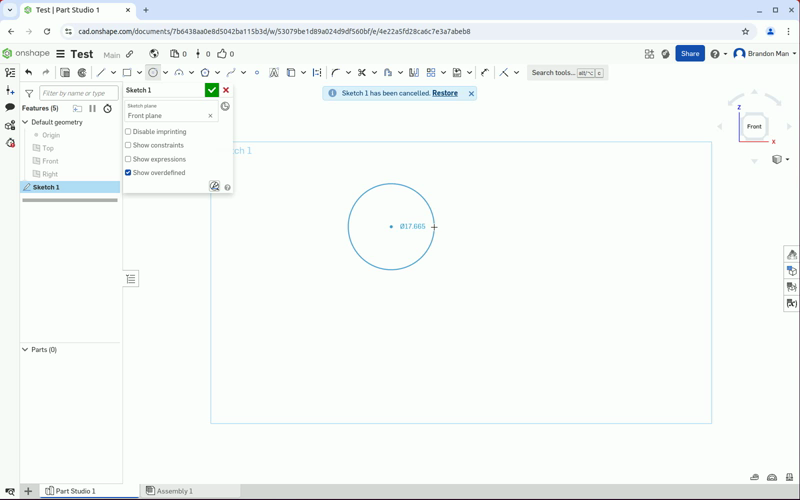
key(esc)
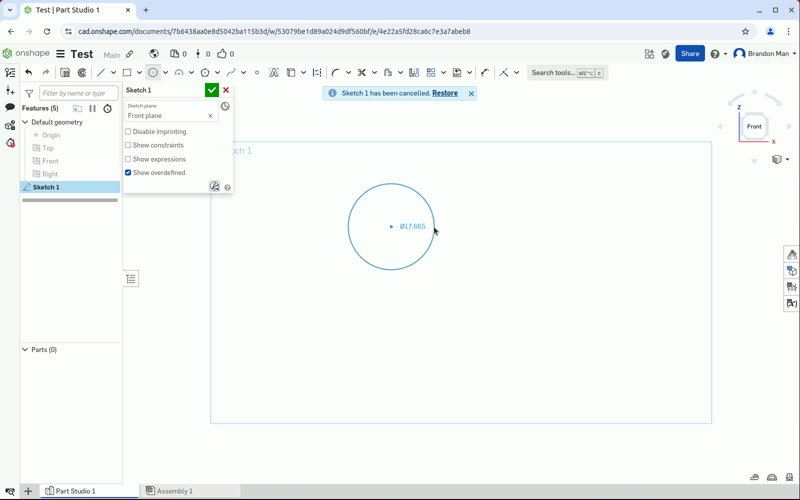
mouse_move(388, 217)
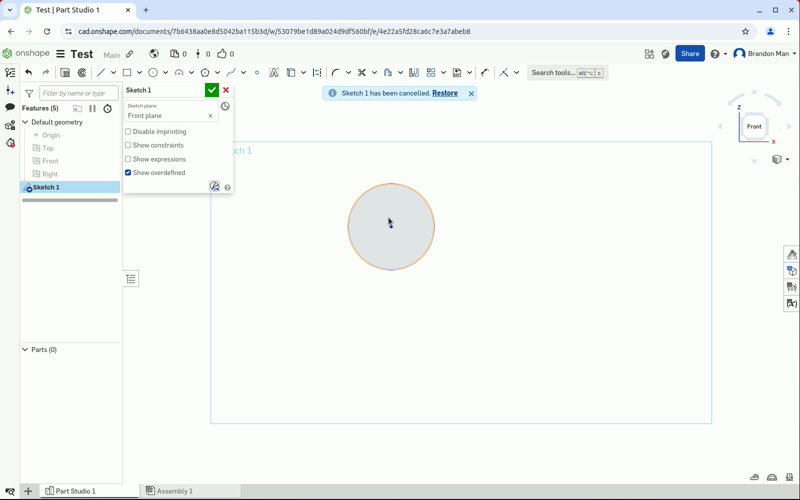
click(388, 217)
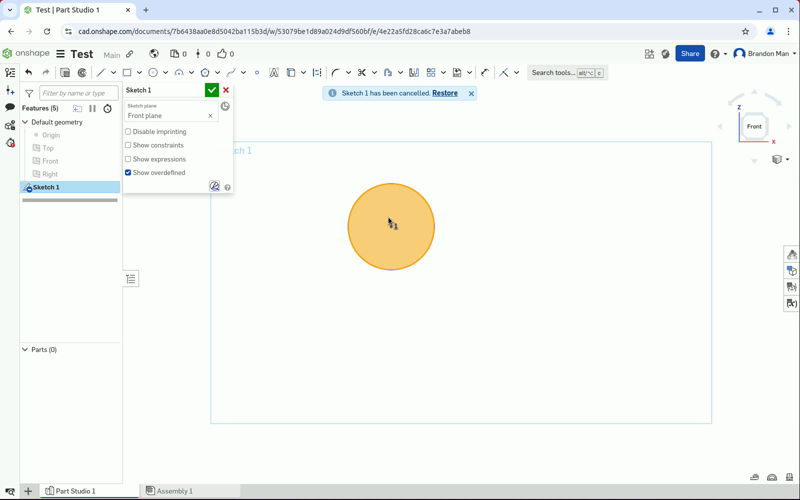
mouse_move(73, 352)
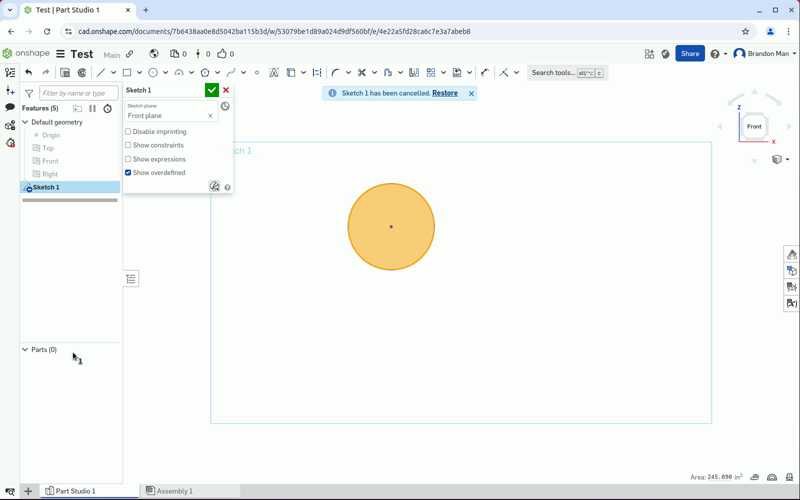
key(shift+y)
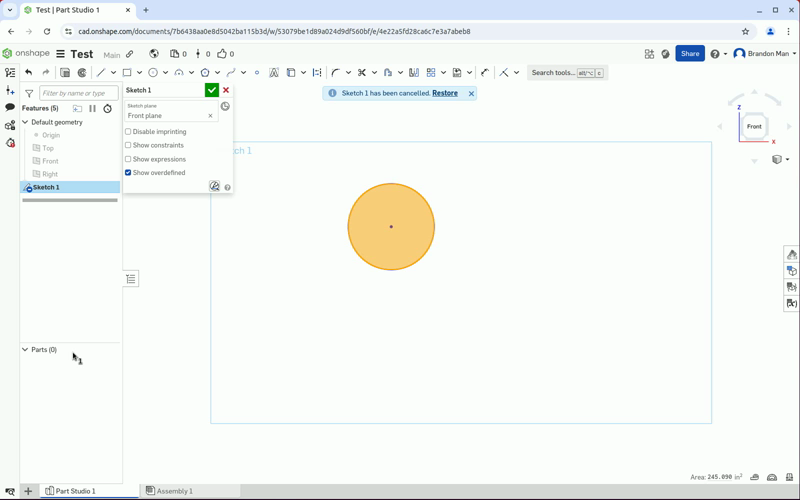
key(shift+e)
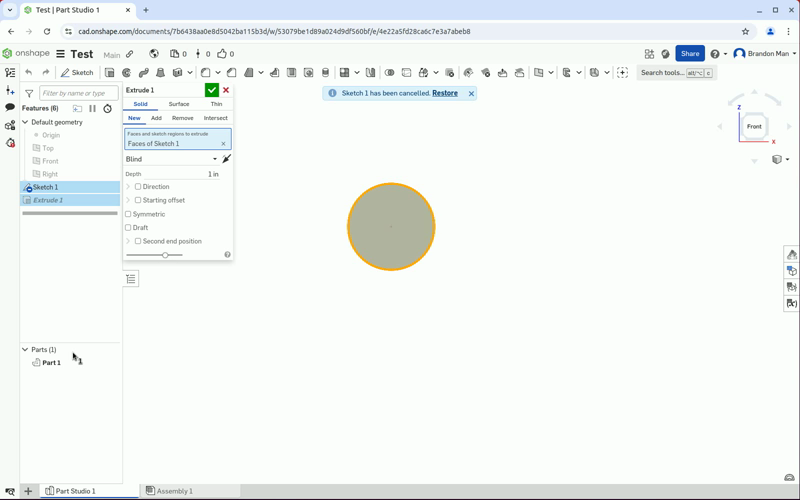
mouse_move(143, 106)
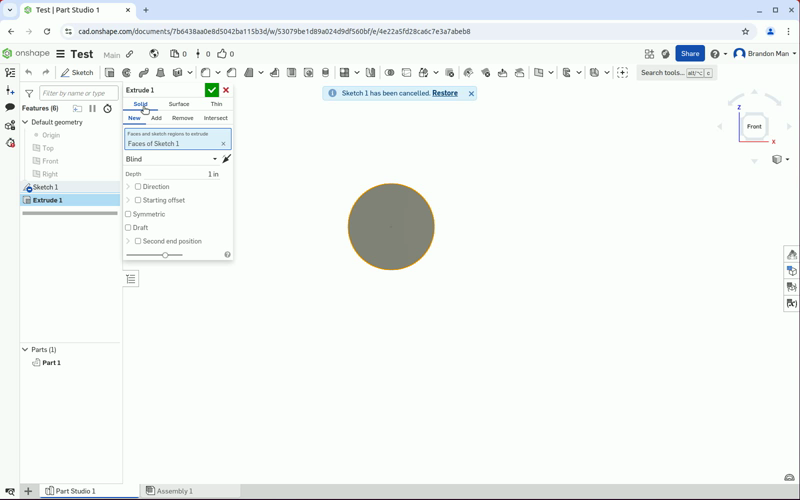
click(143, 106)
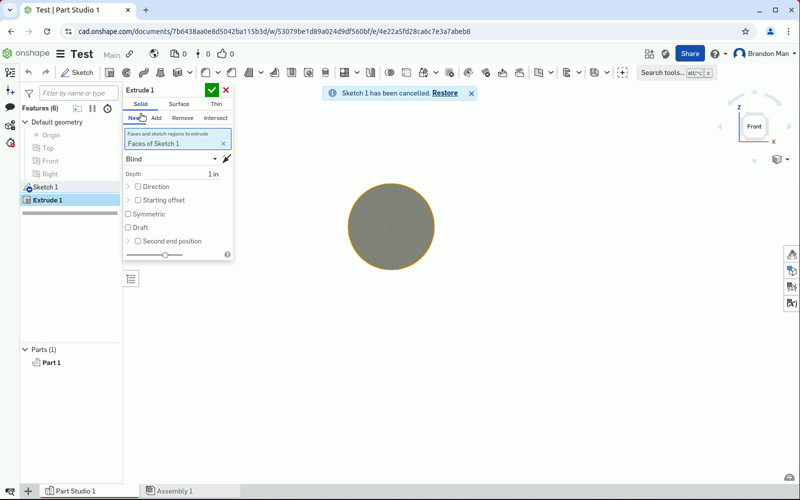
mouse_move(137, 120)
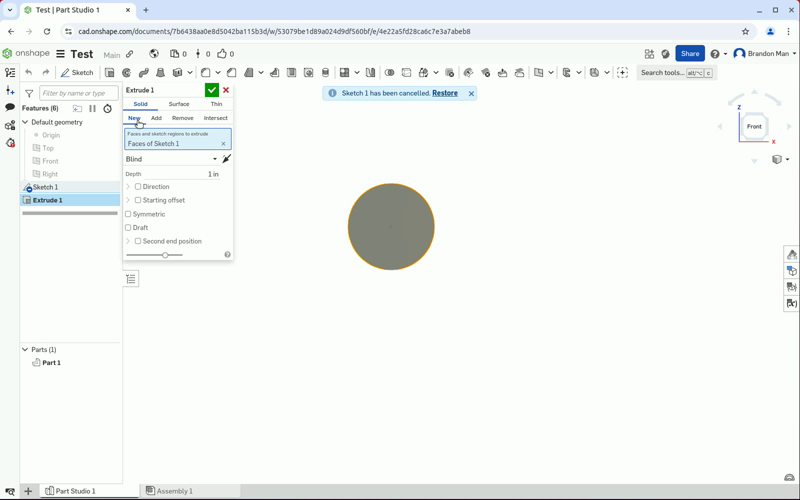
click(137, 120)
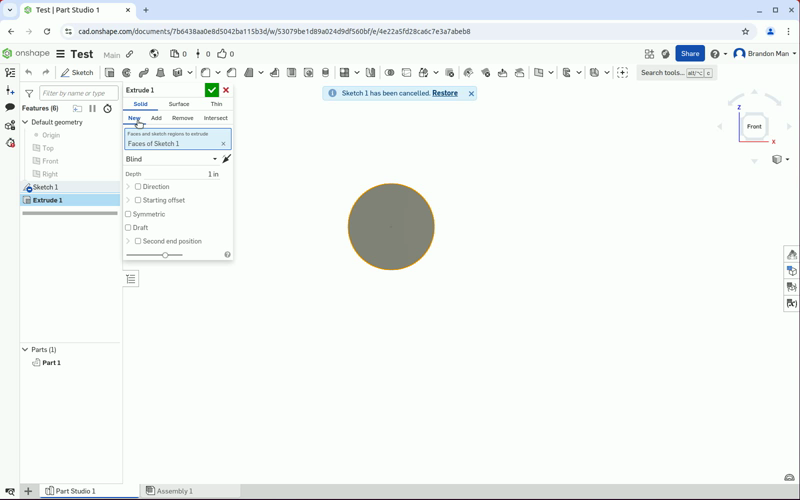
key(tab, 4)
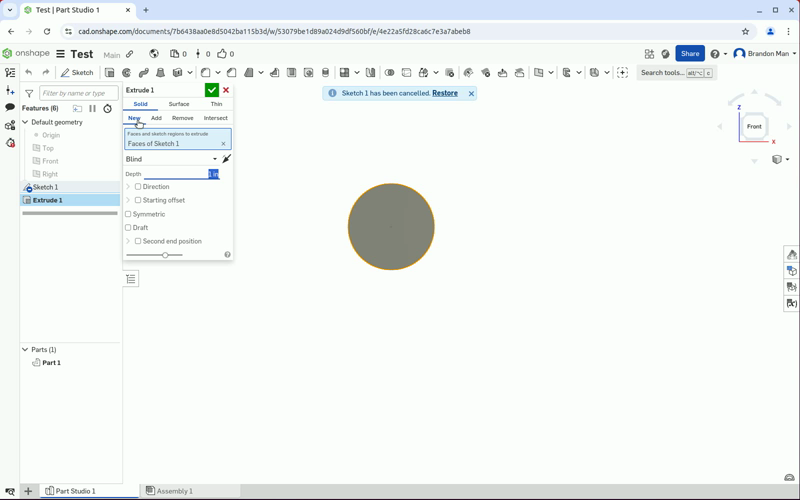
text(8.666)
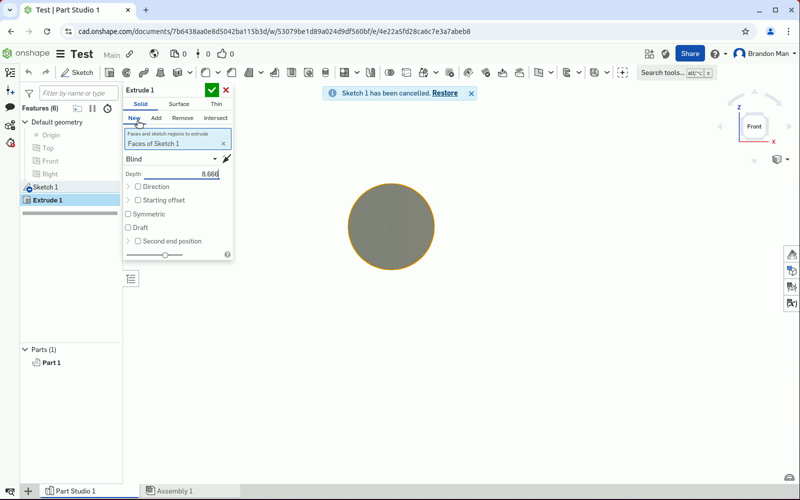
key(enter)
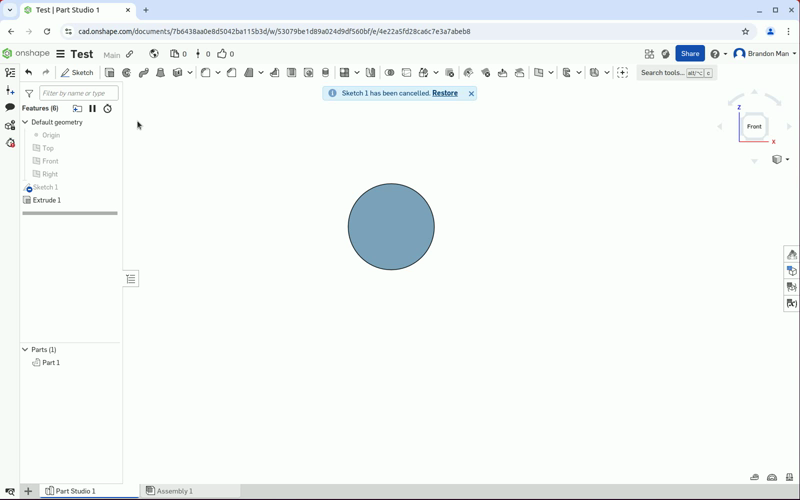
key(shift+h)
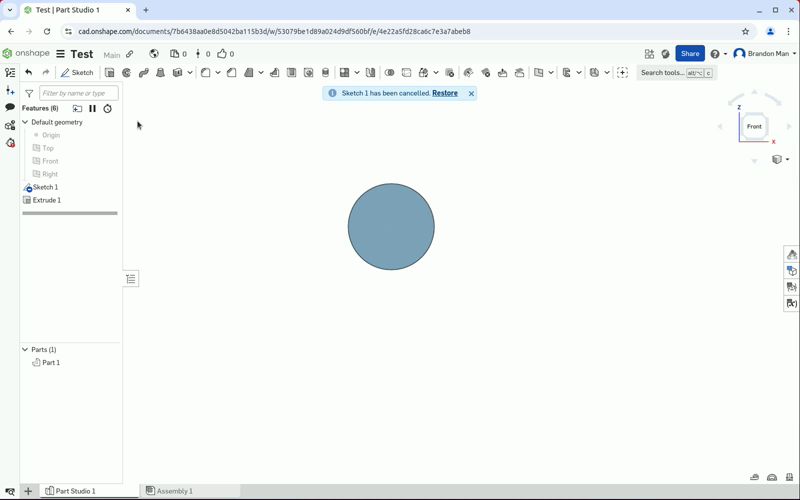
key(shift+h)
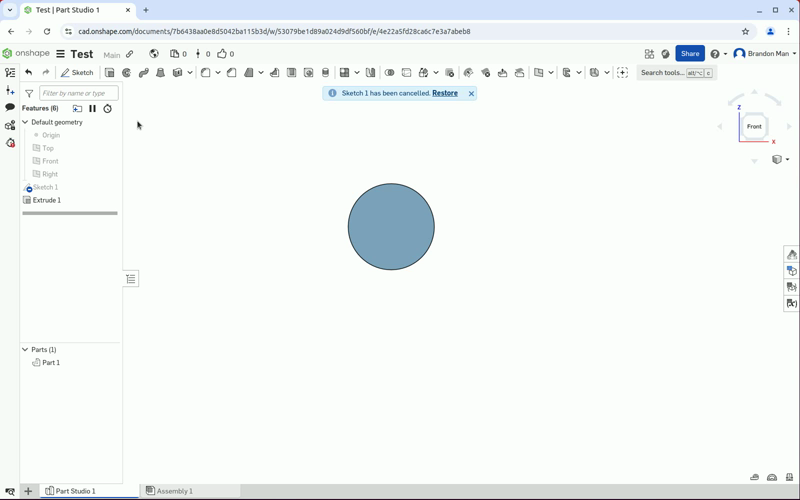
mouse_move(73, 189)
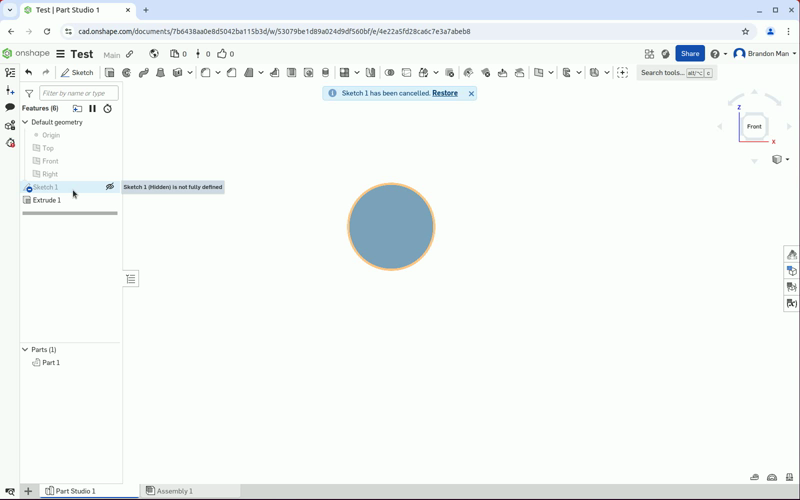
click(73, 189)
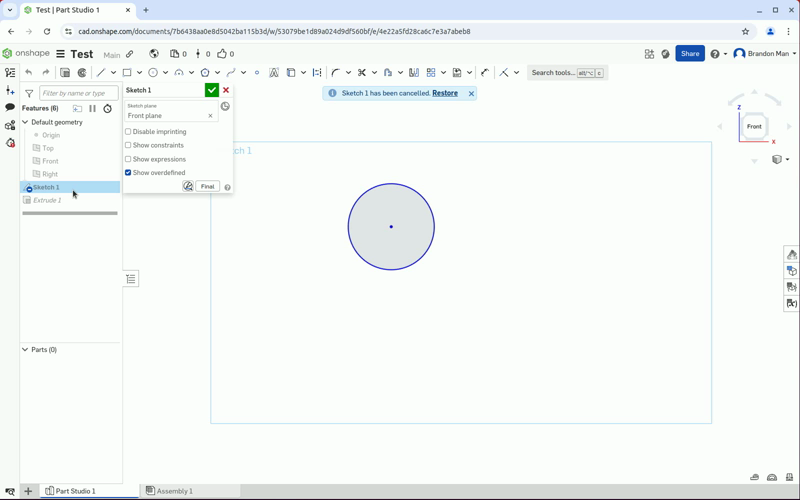
mouse_move(229, 92)
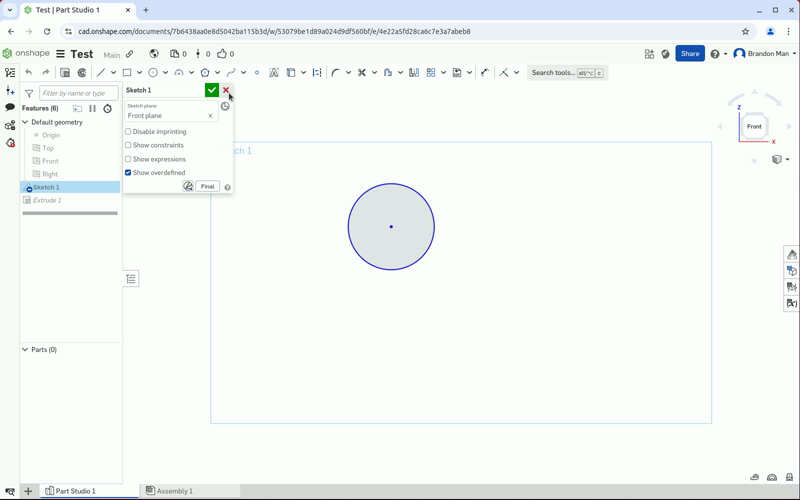
click(229, 92)
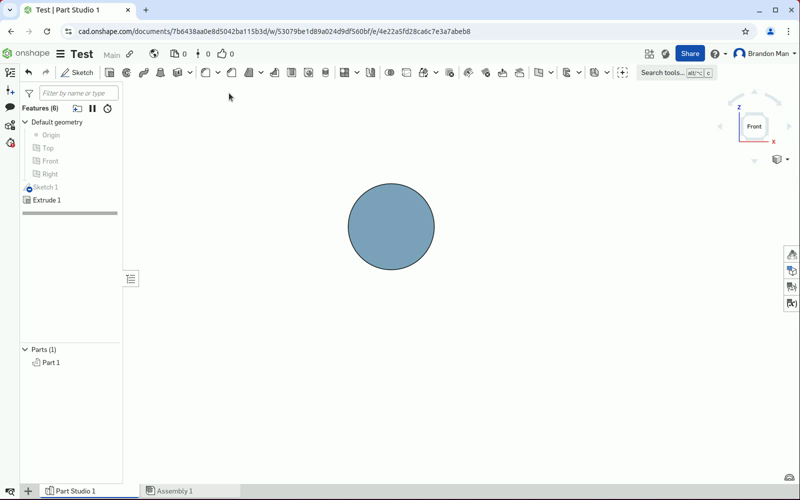
mouse_move(541, 75)
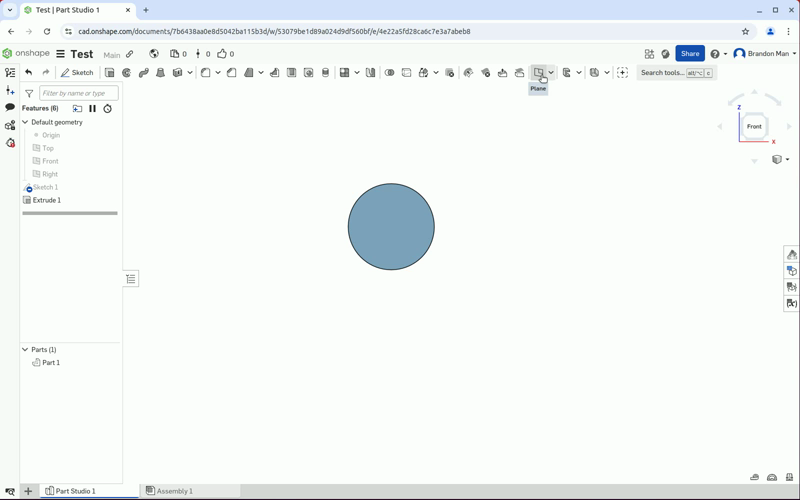
click(541, 75)
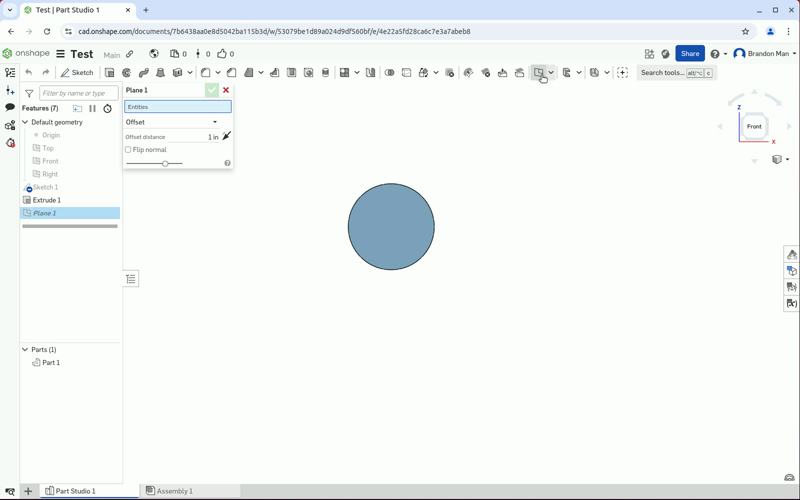
mouse_move(73, 163)
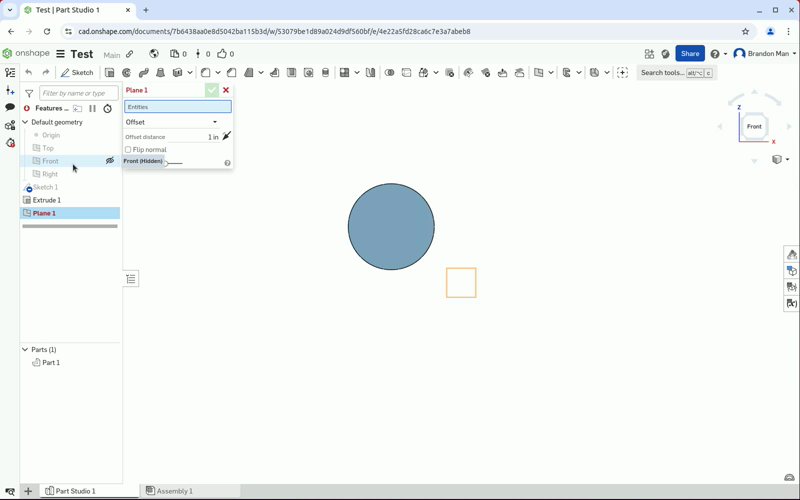
click(73, 163)
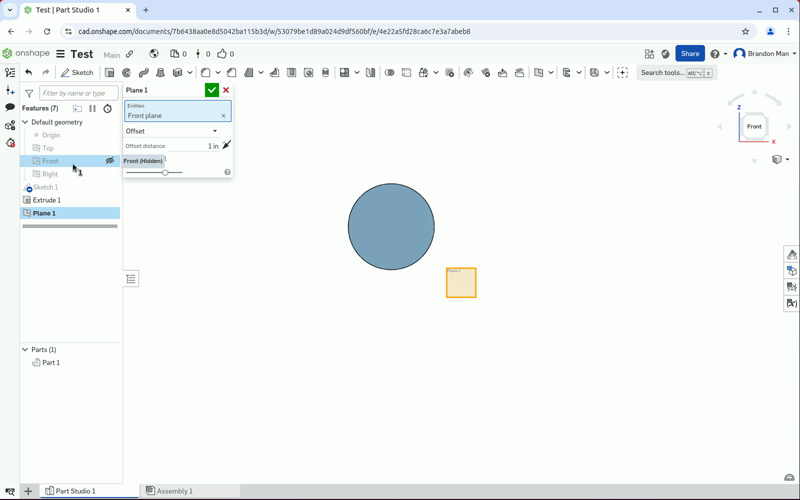
key(tab, 2)
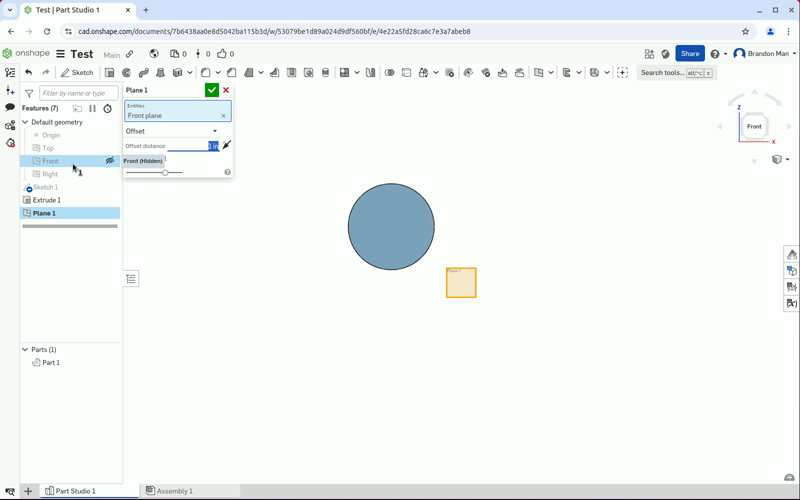
text(8.658)
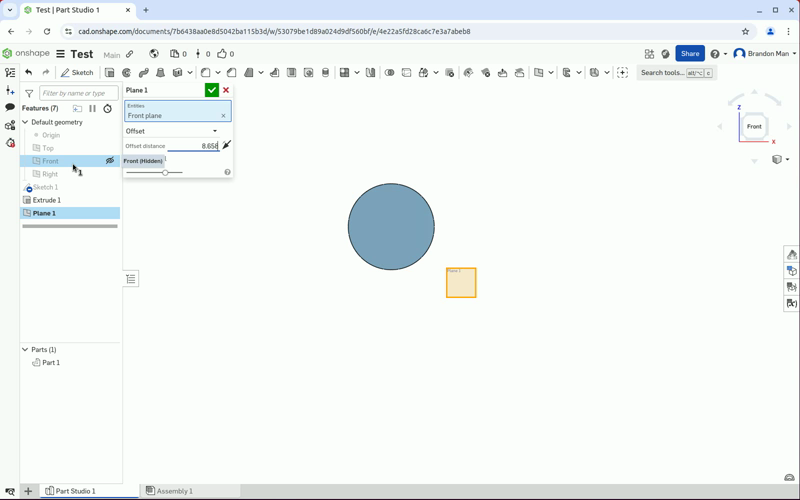
key(enter, 2)
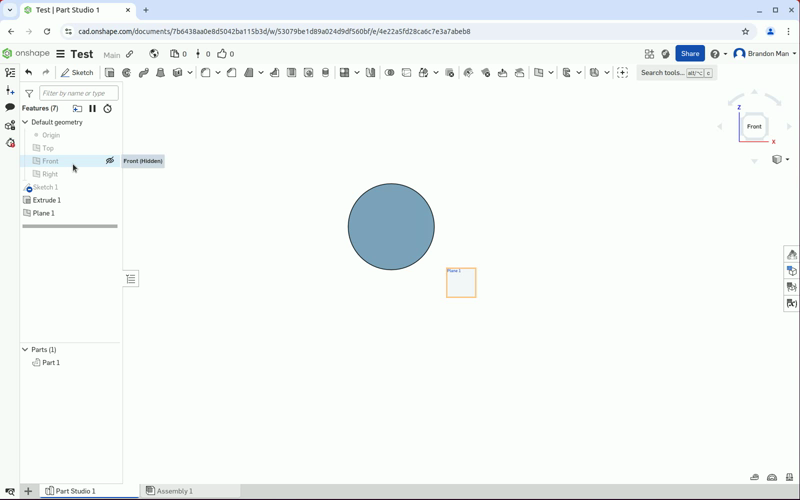
key(shift+s)
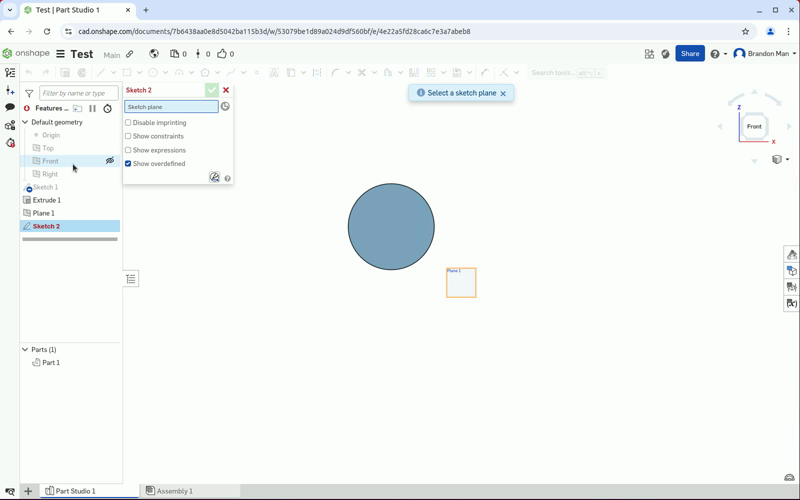
mouse_move(73, 215)
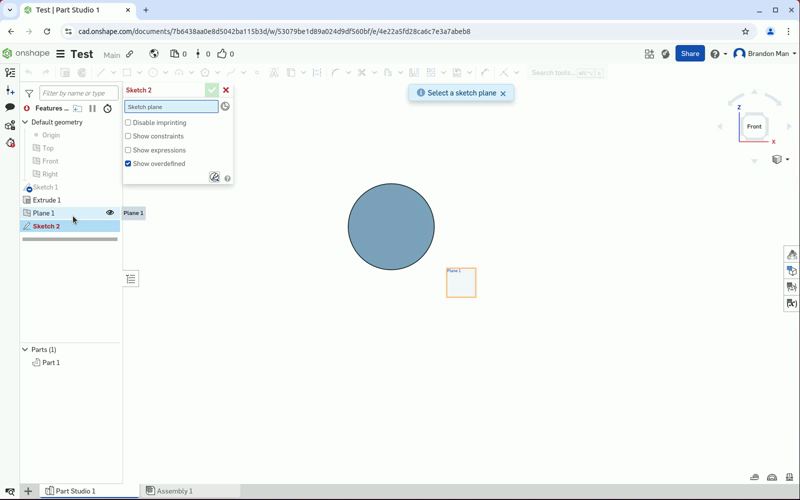
click(73, 215)
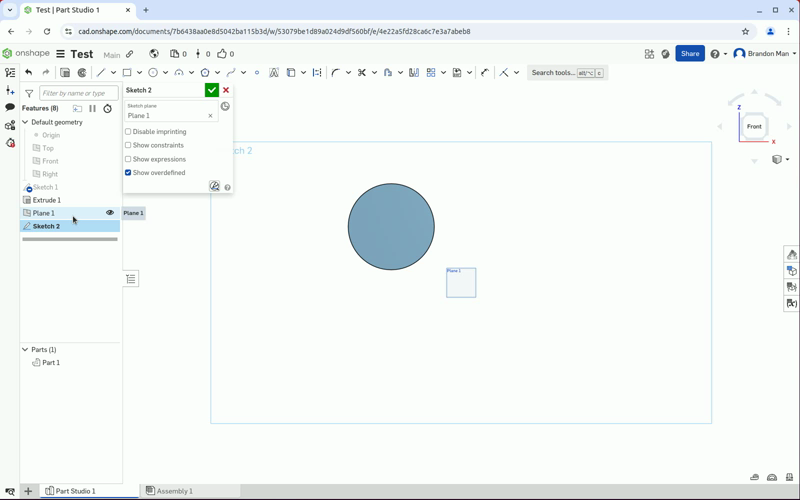
mouse_move(73, 352)
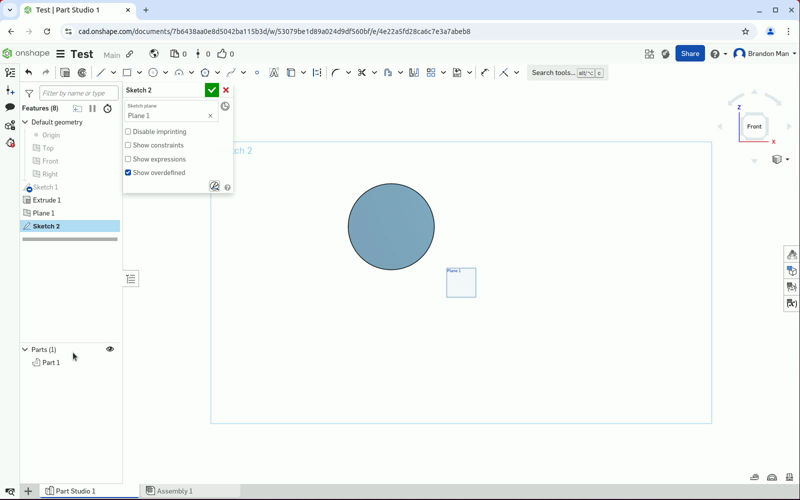
key(y)
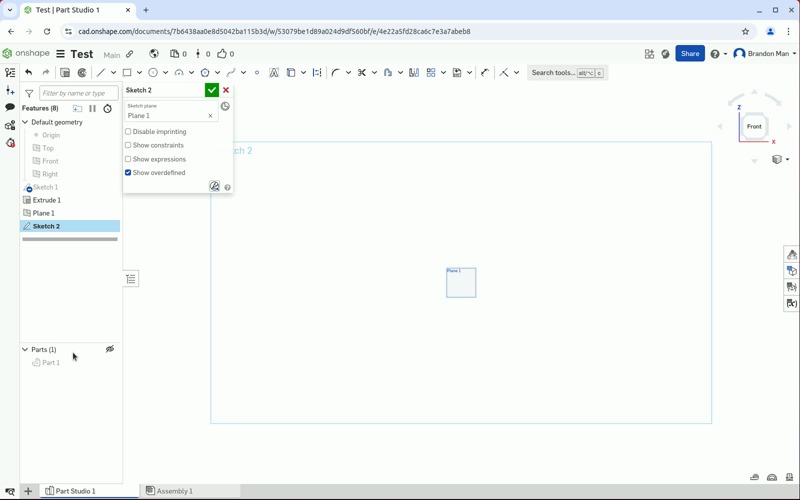
key(l)
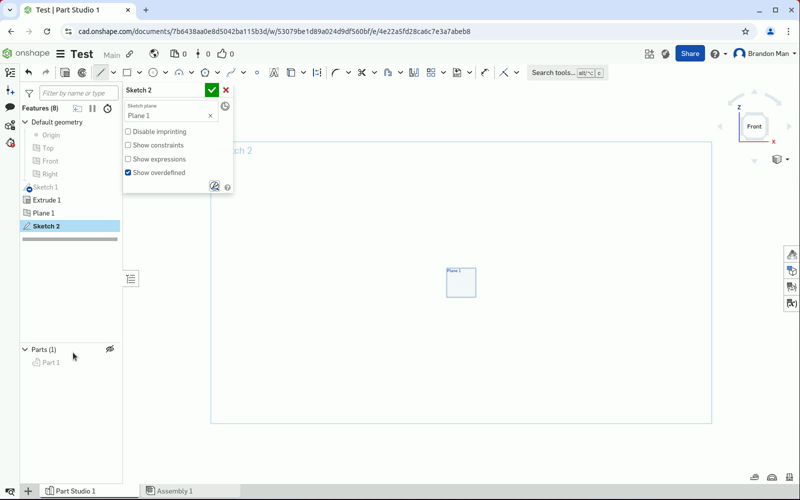
key_down(shift)
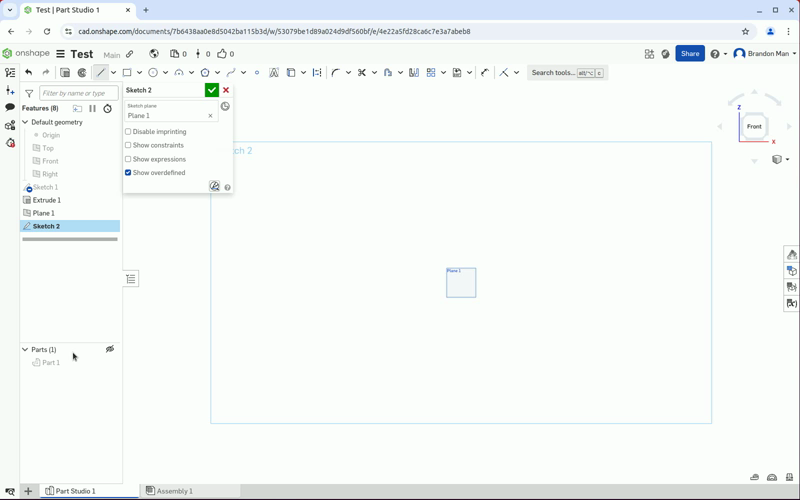
mouse_move(365, 228)
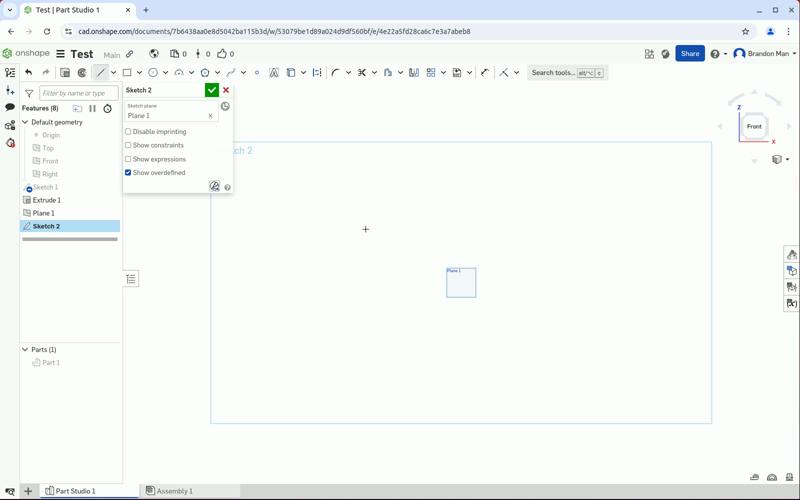
click(365, 228)
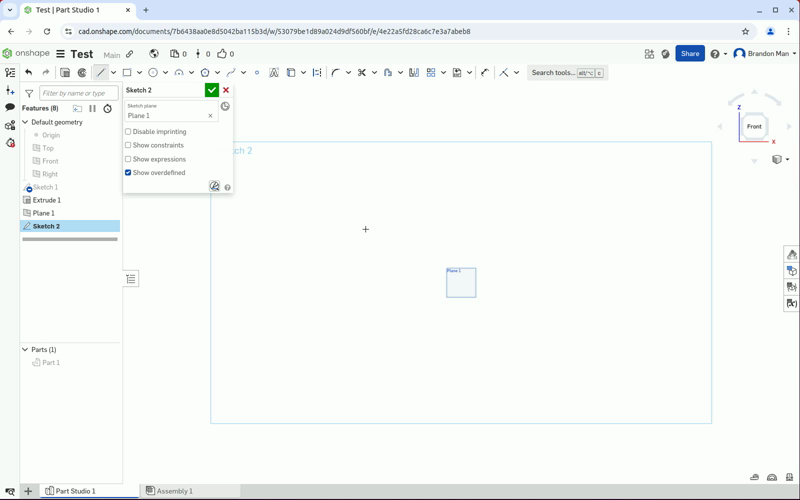
key_up(shift)
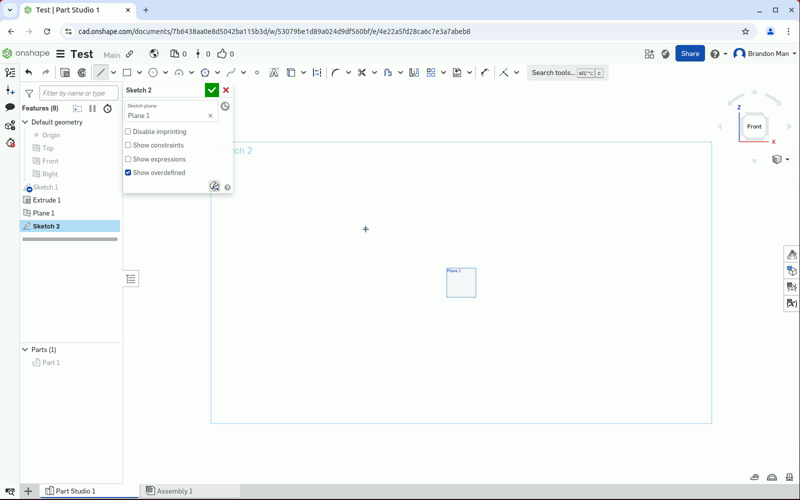
key_down(shift)
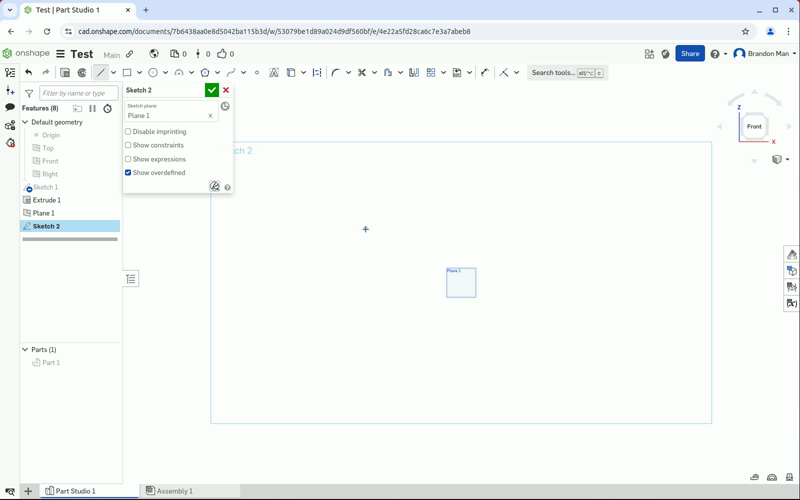
mouse_move(395, 228)
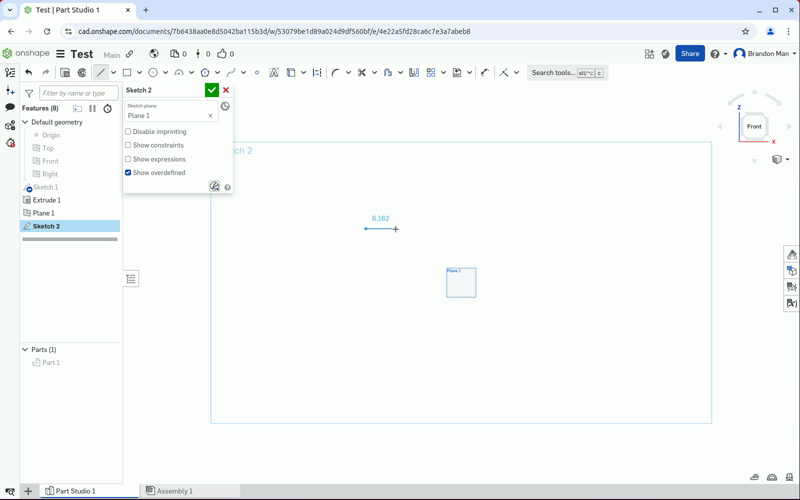
mouse_move(377, 247)
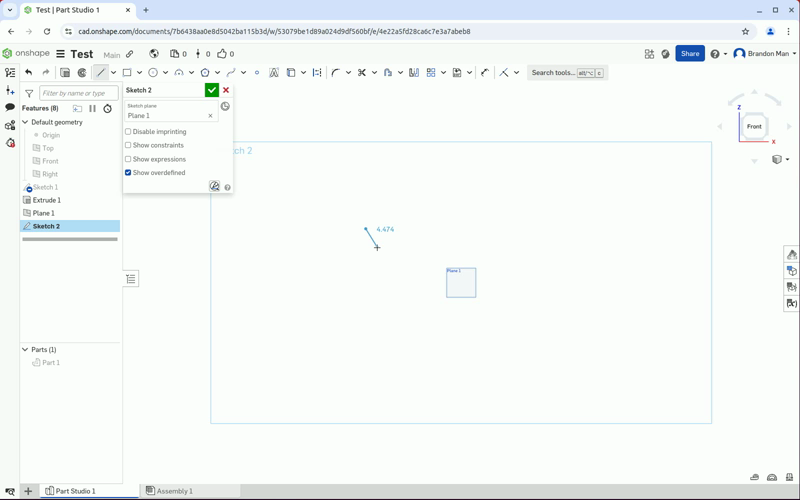
click(377, 247)
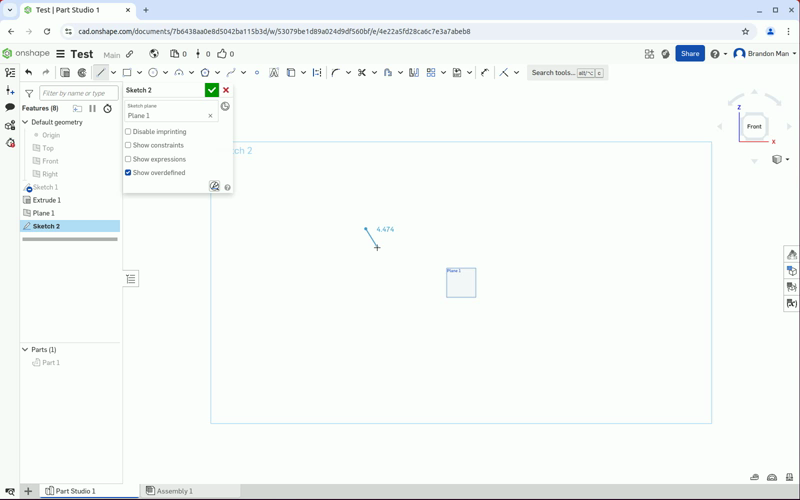
key_up(shift)
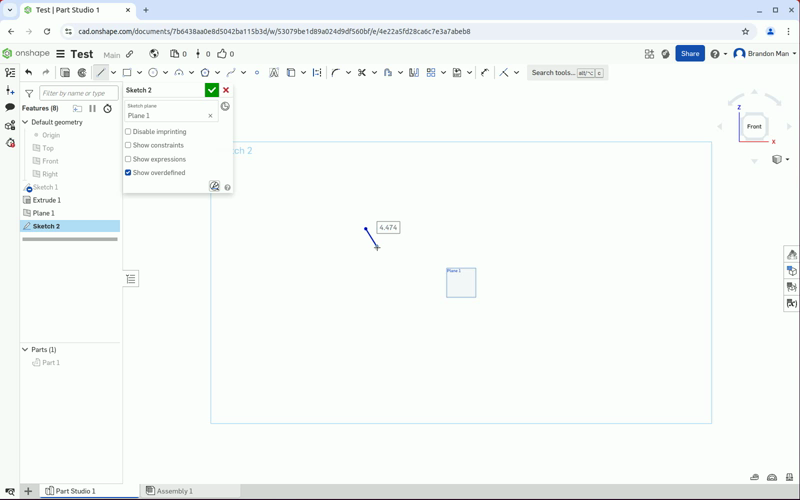
key_down(shift)
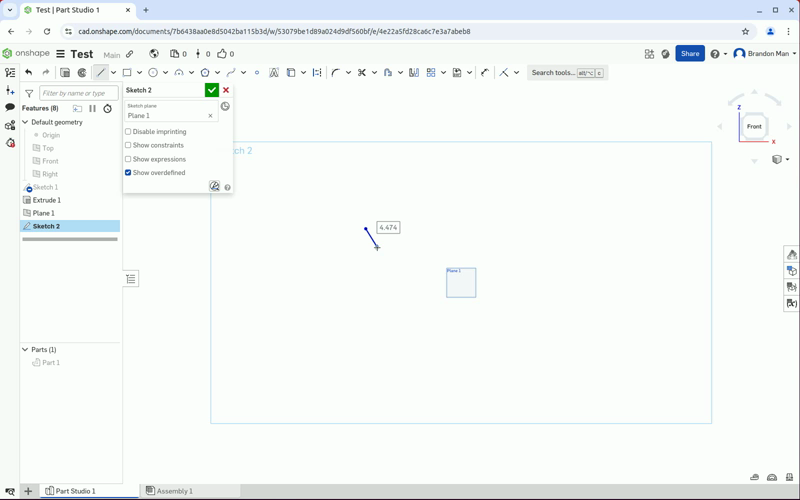
mouse_move(407, 247)
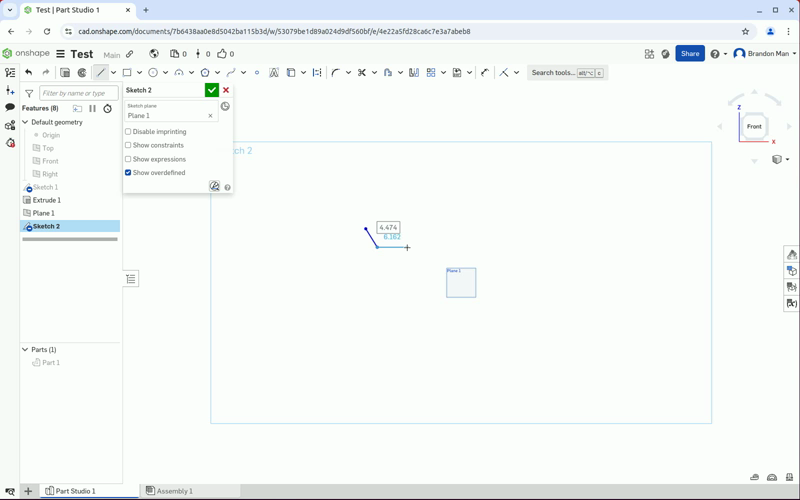
mouse_move(398, 249)
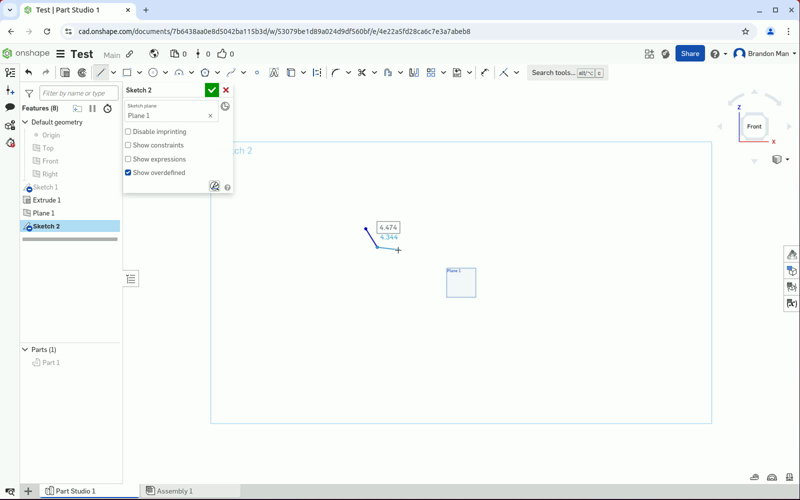
click(398, 249)
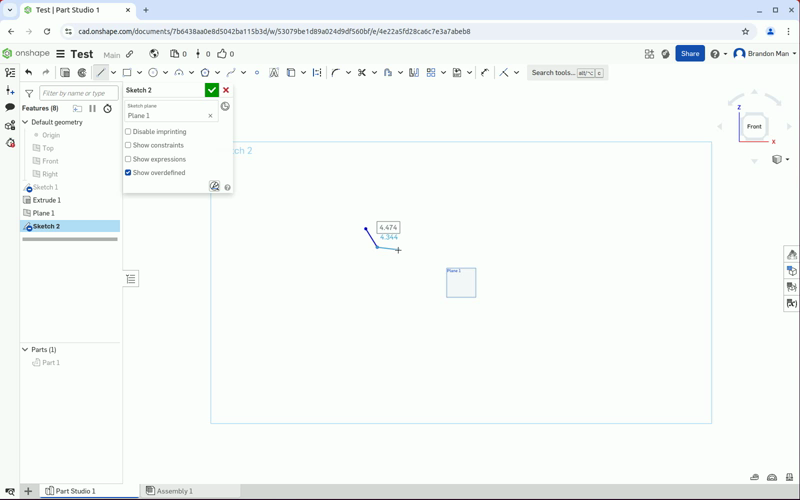
key_up(shift)
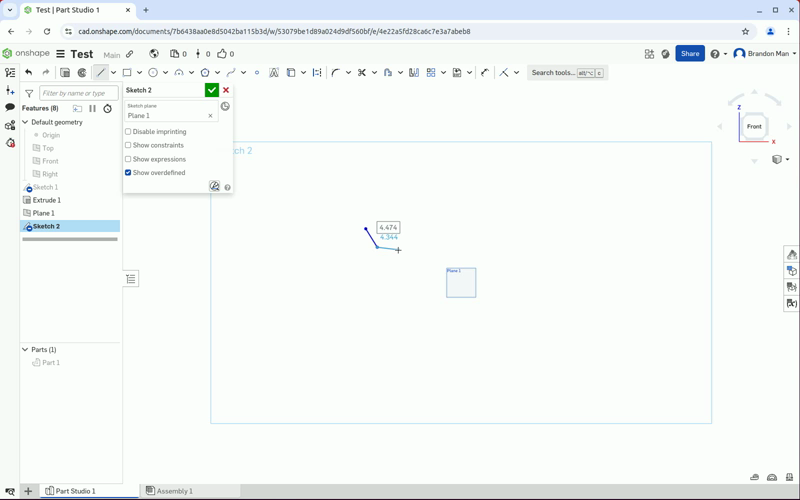
key_down(shift)
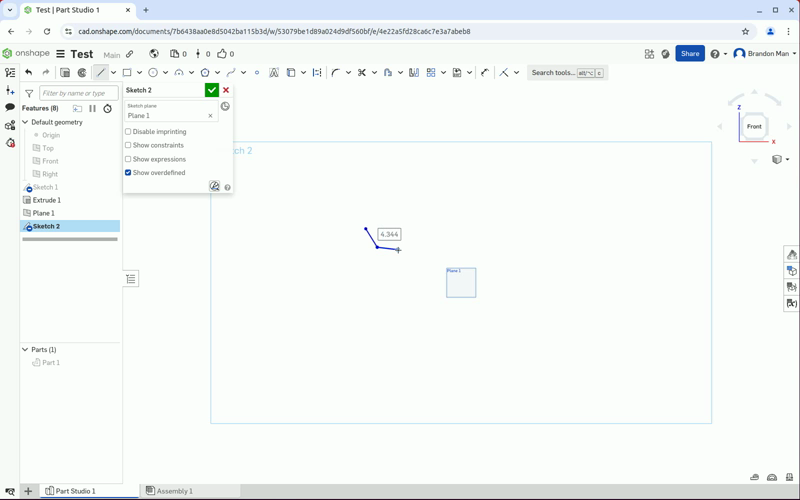
mouse_move(428, 249)
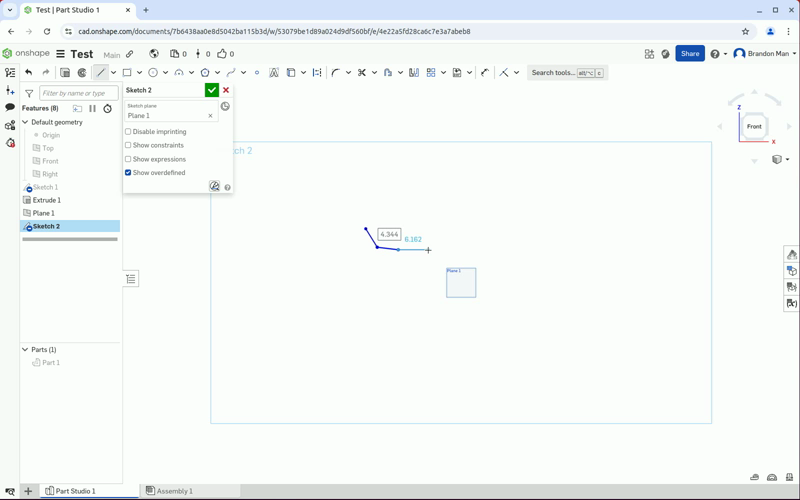
mouse_move(413, 234)
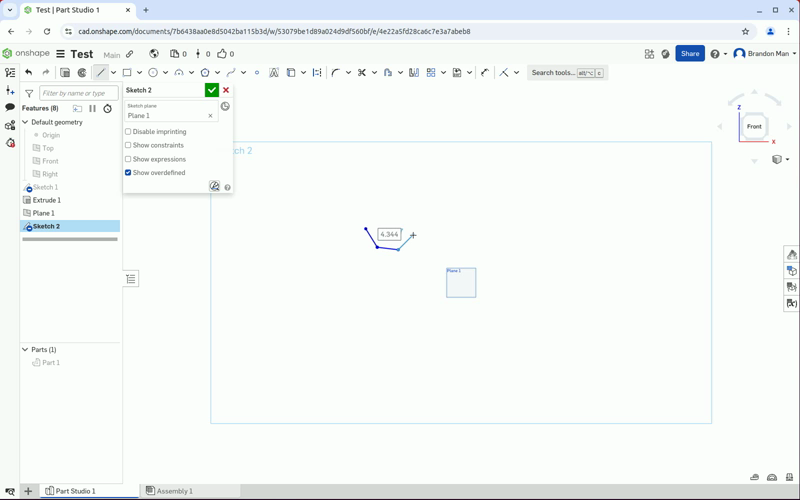
click(413, 234)
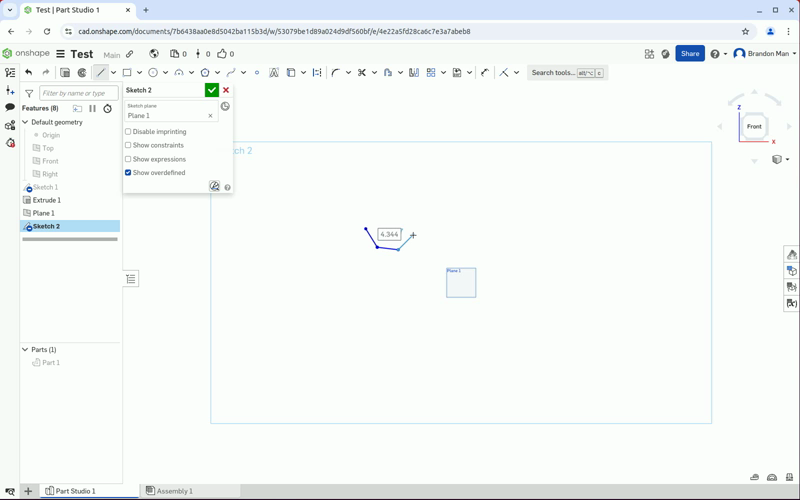
key_up(shift)
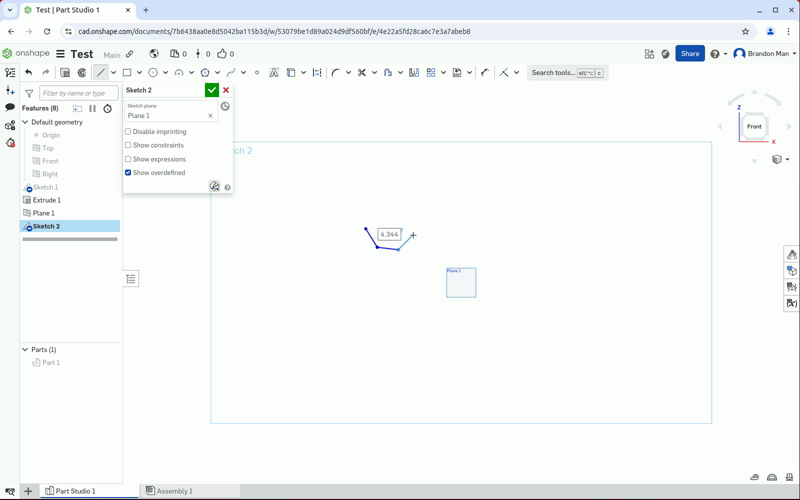
key_down(shift)
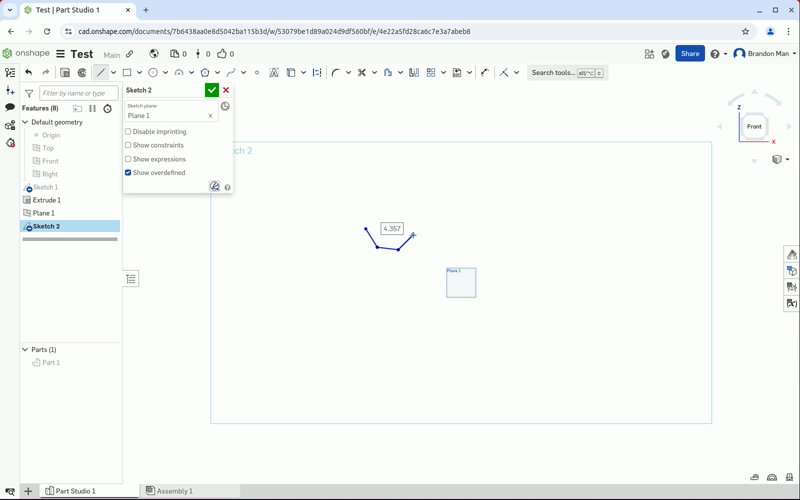
mouse_move(443, 234)
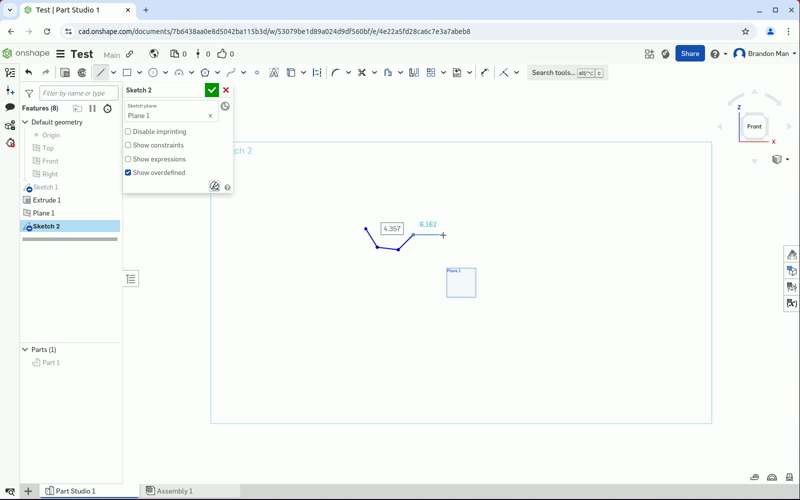
mouse_move(410, 213)
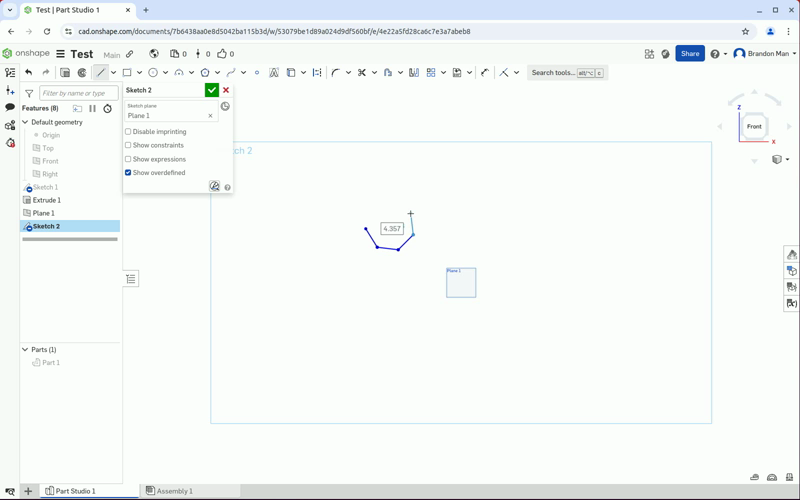
click(410, 213)
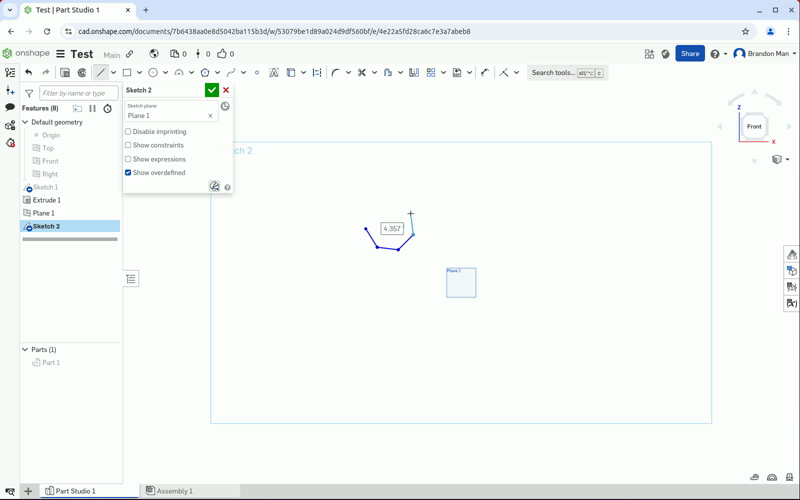
key_up(shift)
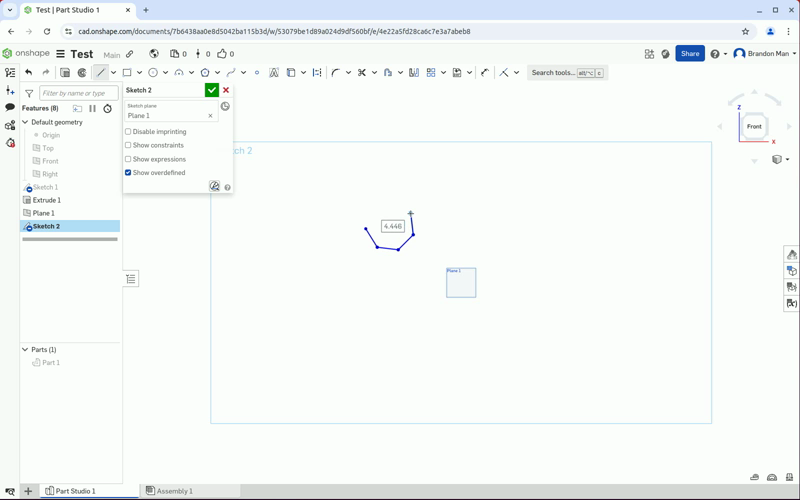
key_down(shift)
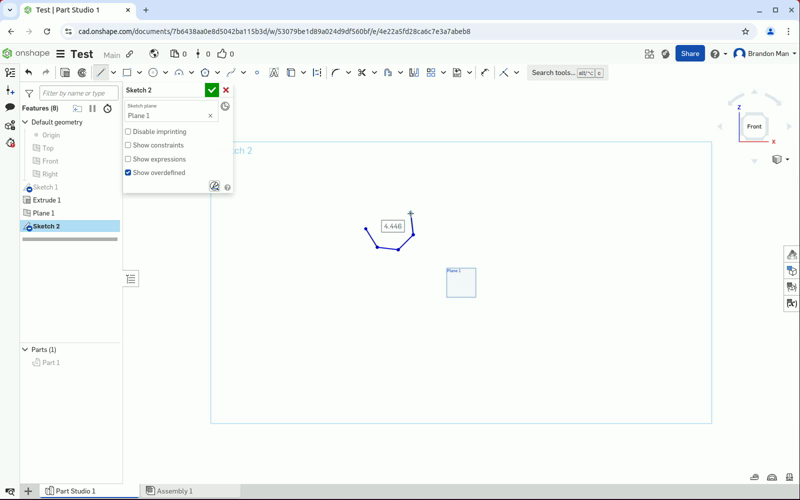
mouse_move(440, 213)
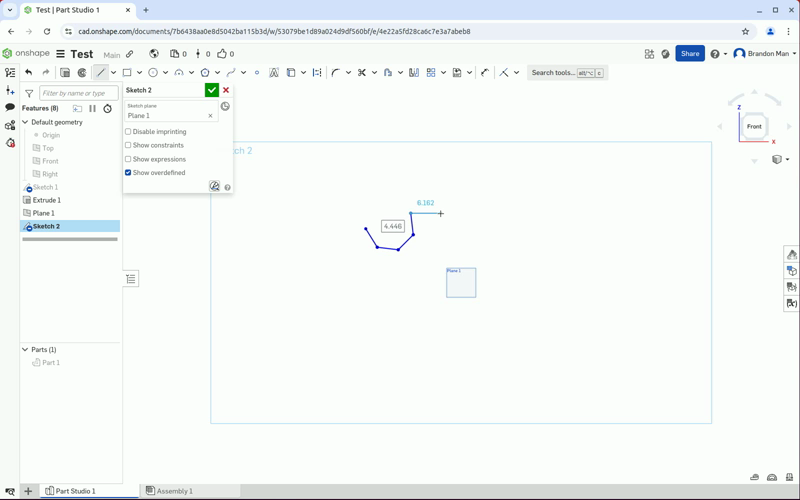
mouse_move(392, 201)
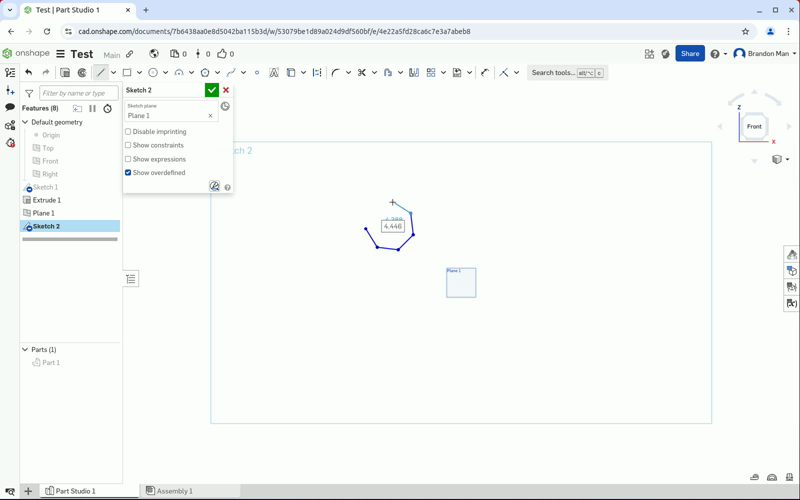
click(392, 201)
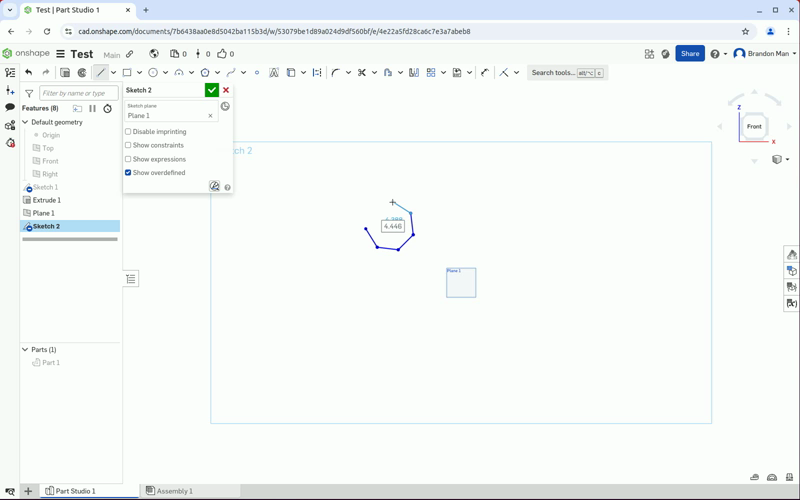
key_up(shift)
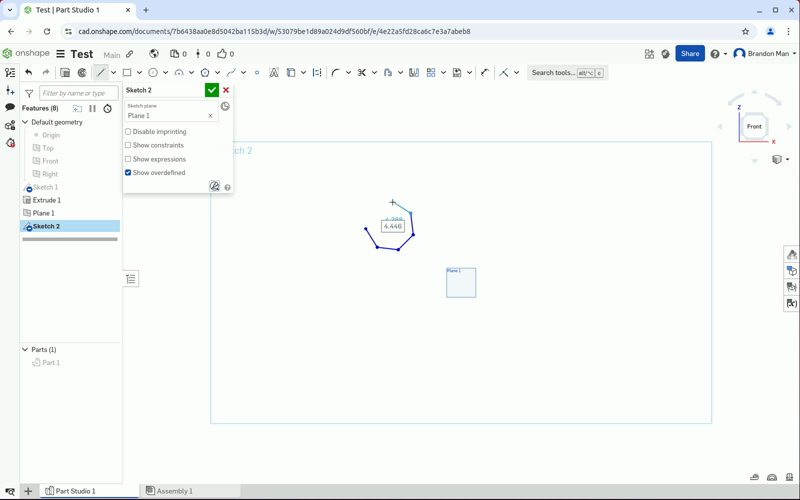
key_down(shift)
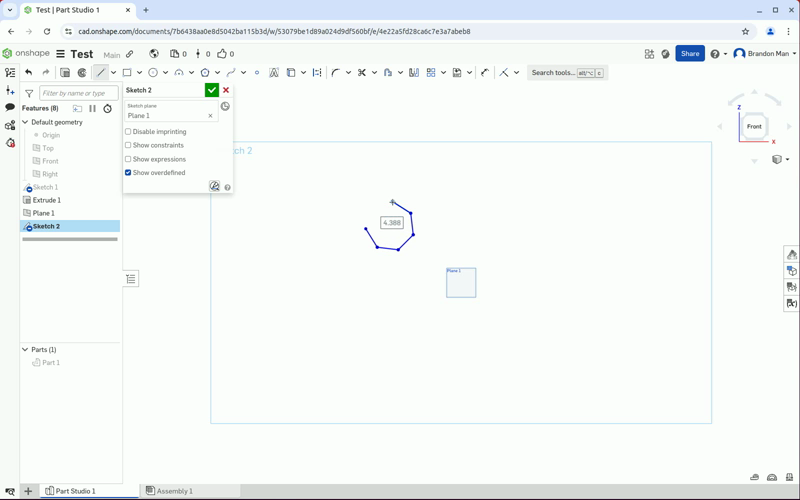
mouse_move(422, 201)
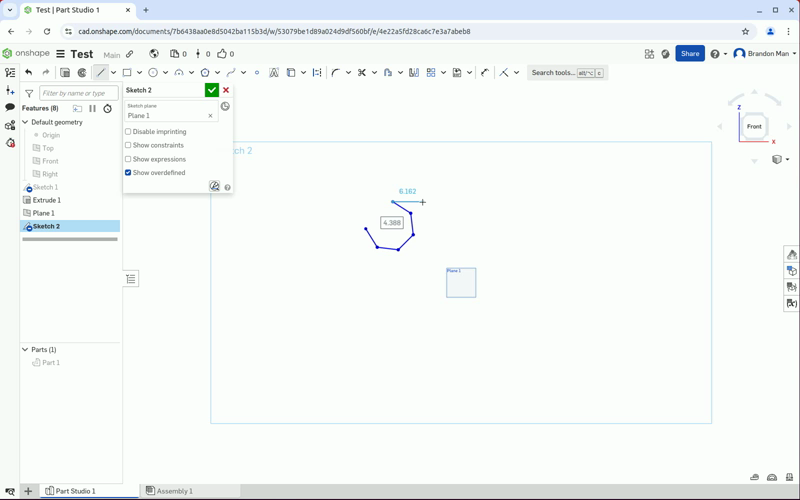
mouse_move(372, 209)
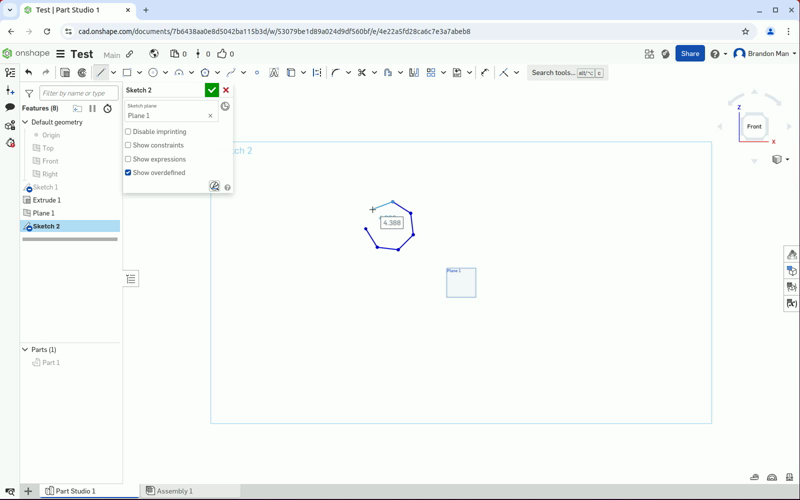
click(372, 209)
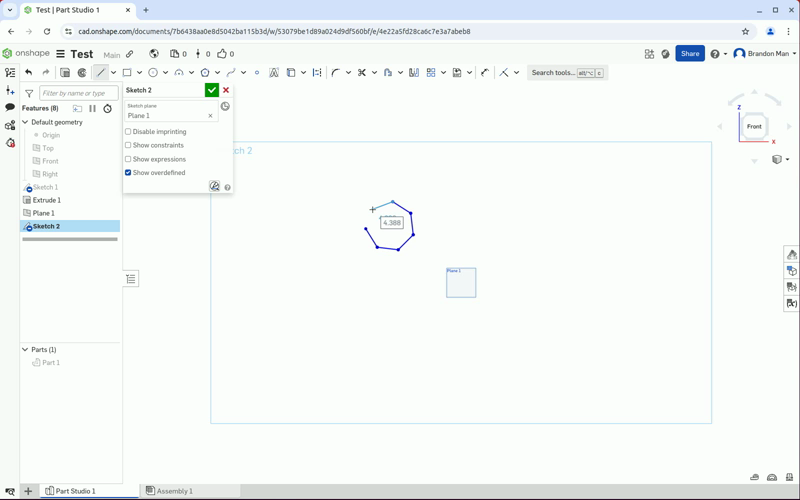
key_up(shift)
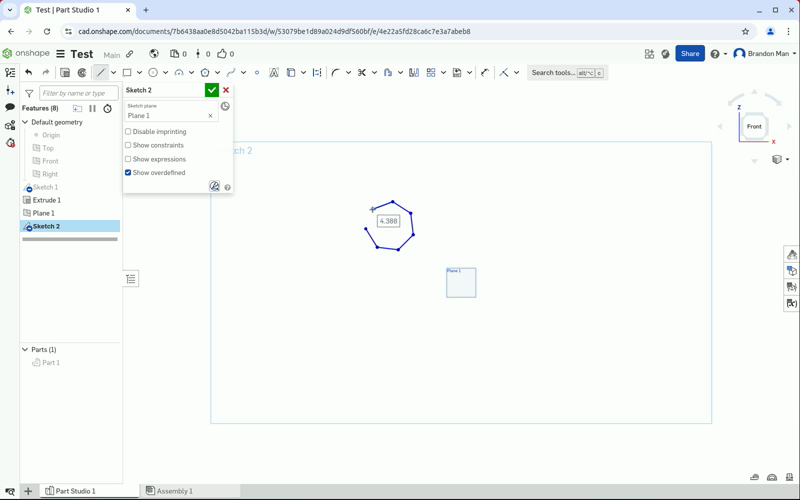
mouse_move(402, 209)
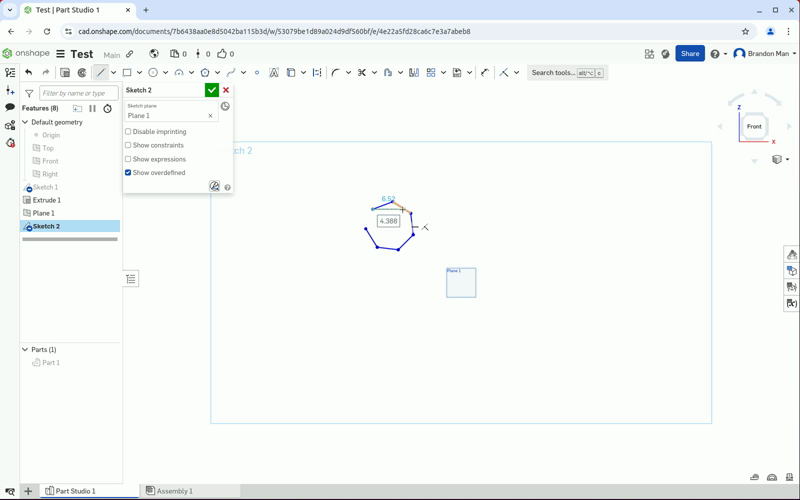
key_down(shift)
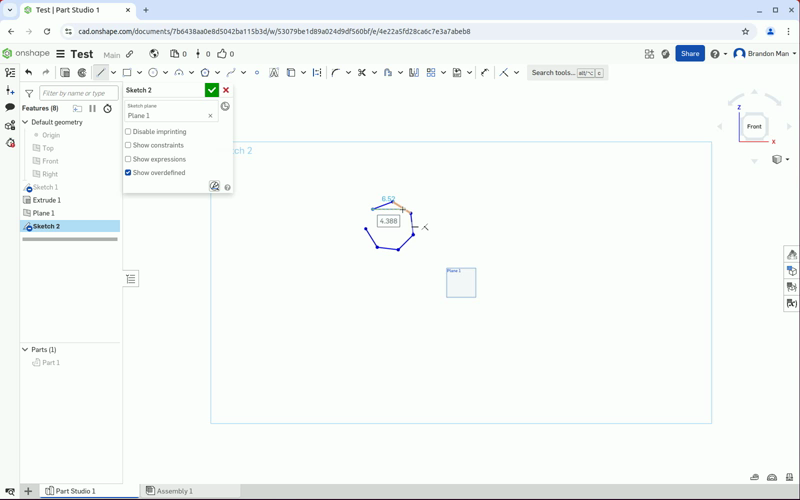
mouse_move(365, 228)
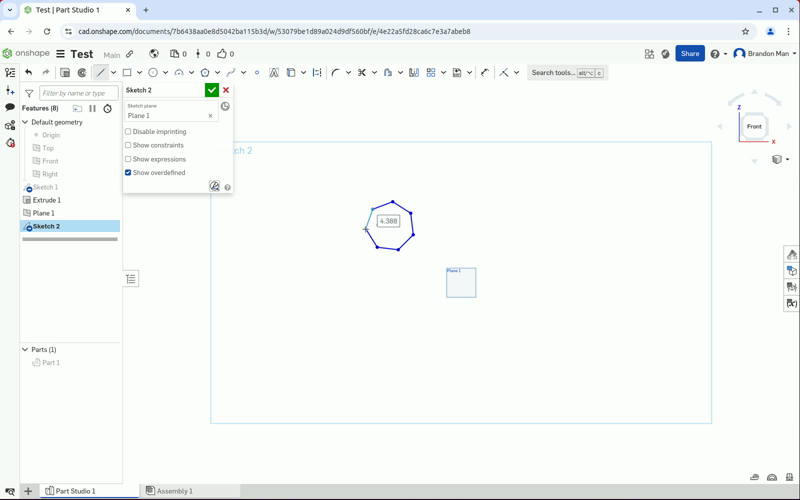
key_up(shift)
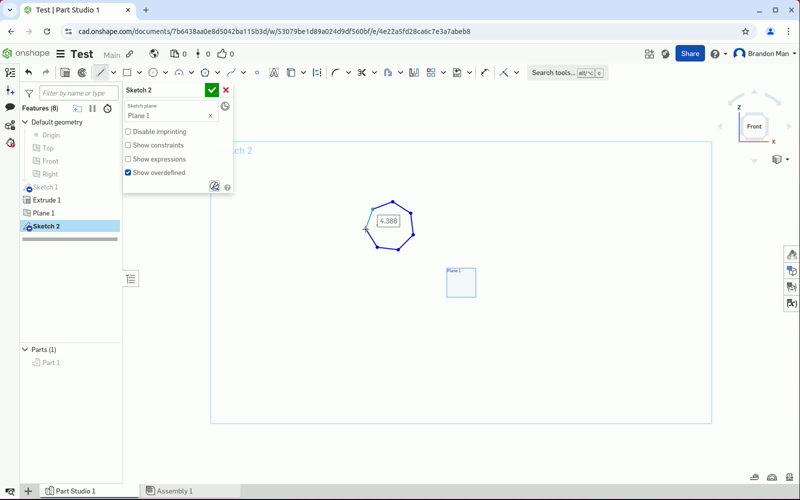
click(365, 228)
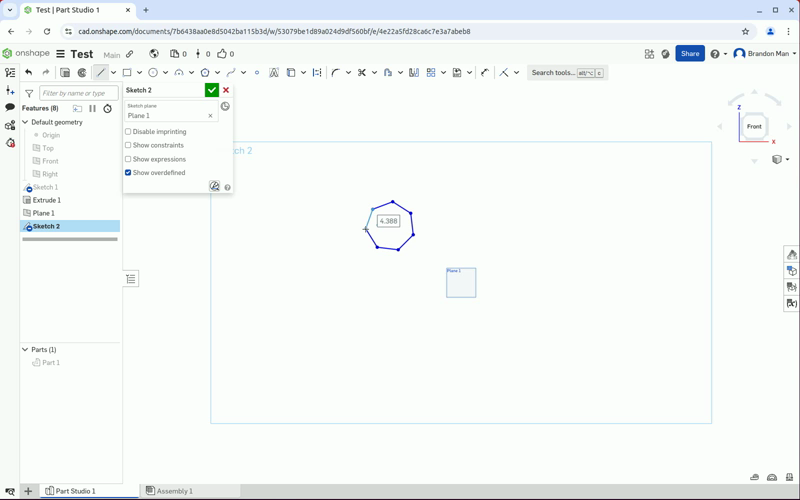
key(esc)
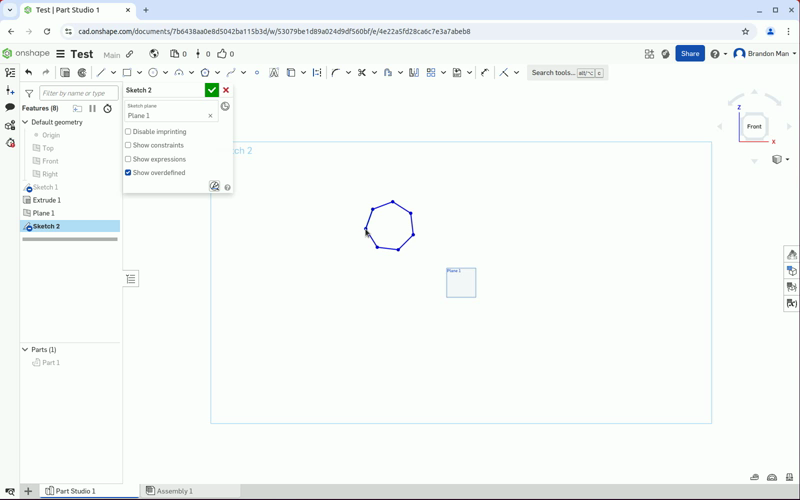
mouse_move(401, 218)
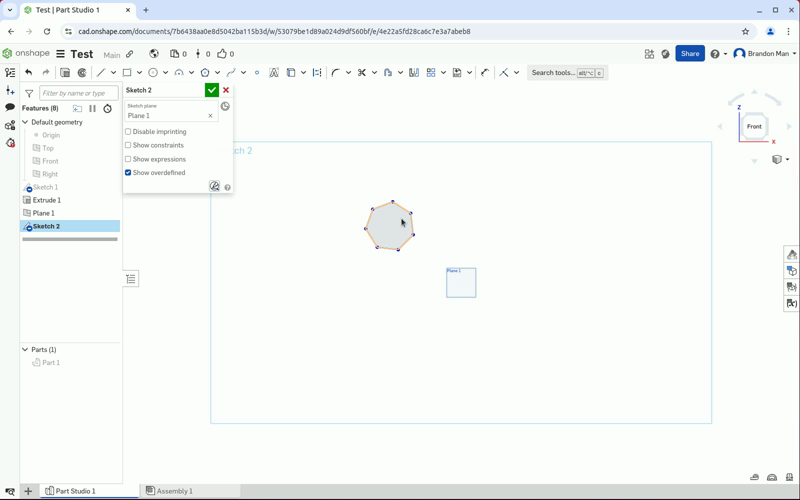
scroll(6)
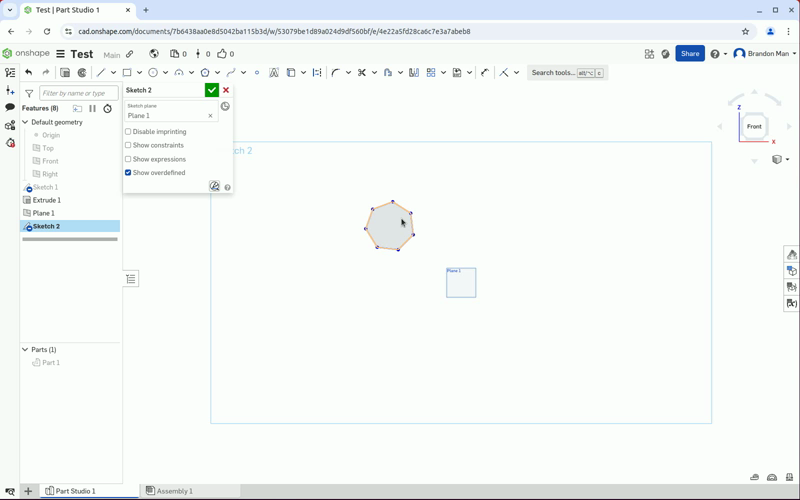
scroll(6)
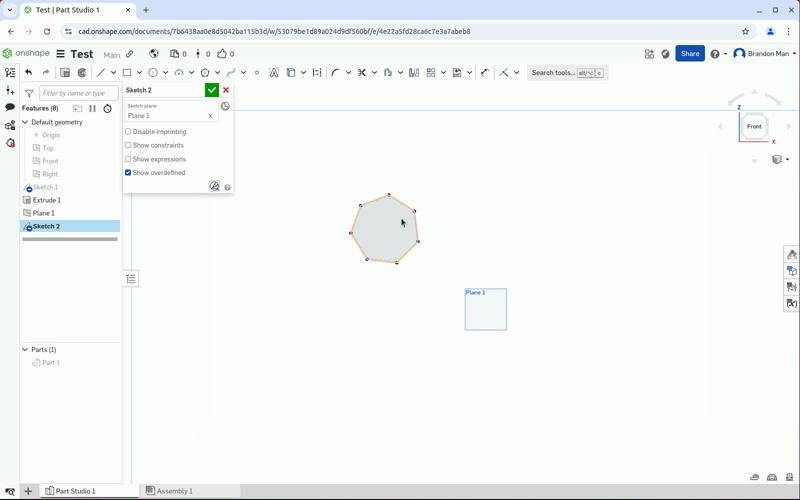
scroll(6)
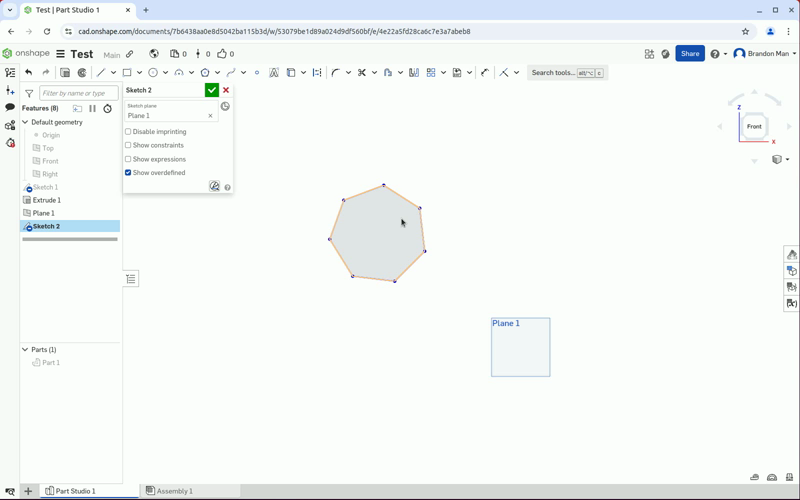
scroll(6)
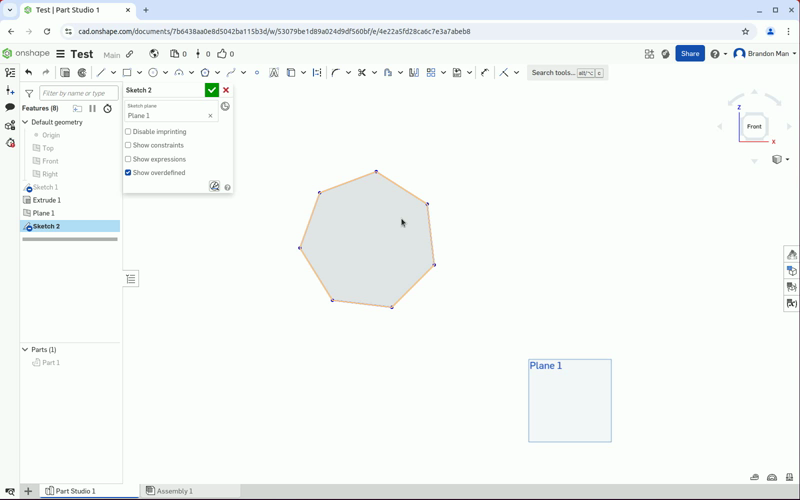
scroll(6)
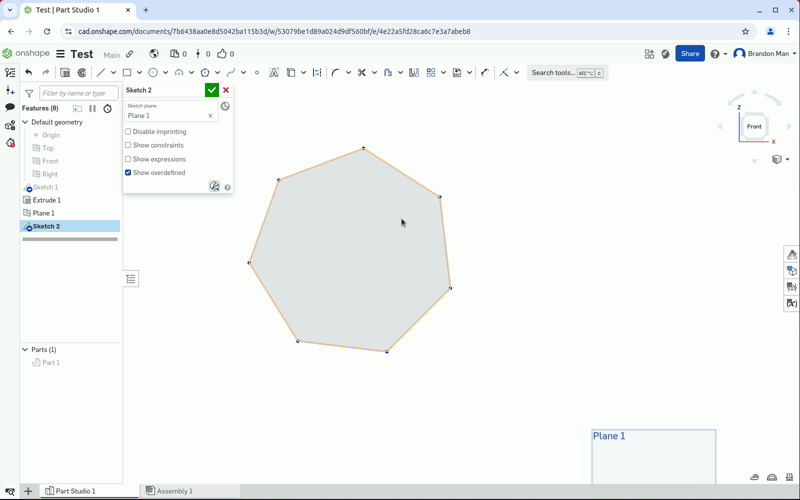
scroll(6)
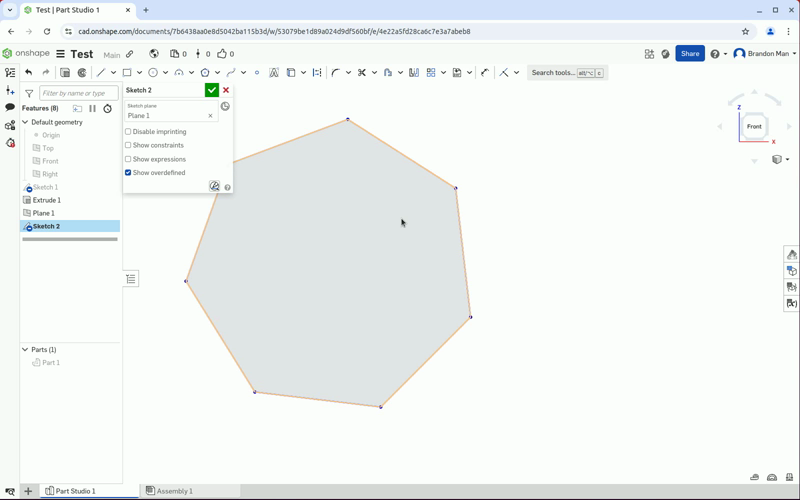
scroll(6)
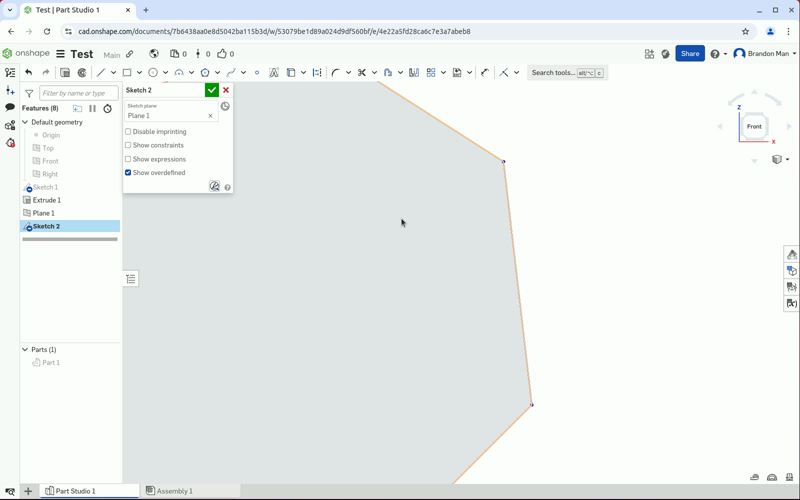
click(401, 218)
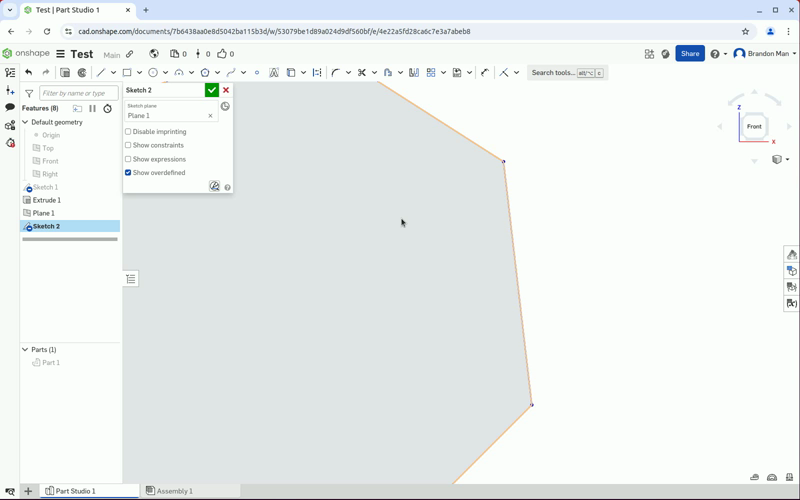
scroll(-6)
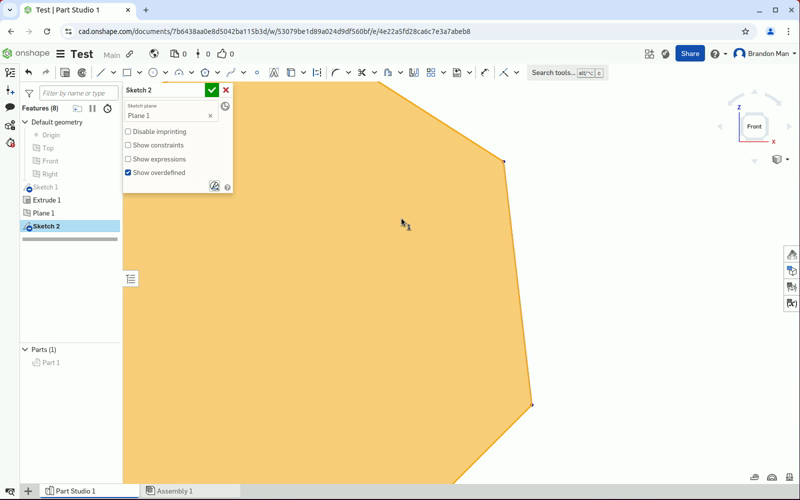
scroll(-6)
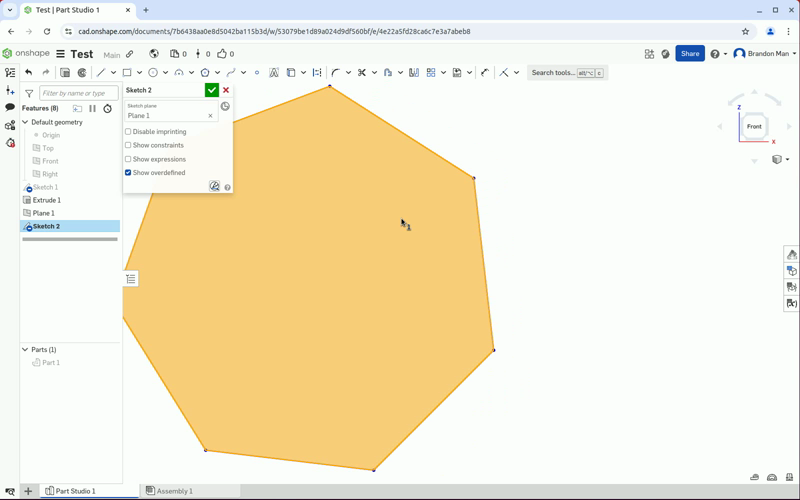
scroll(-6)
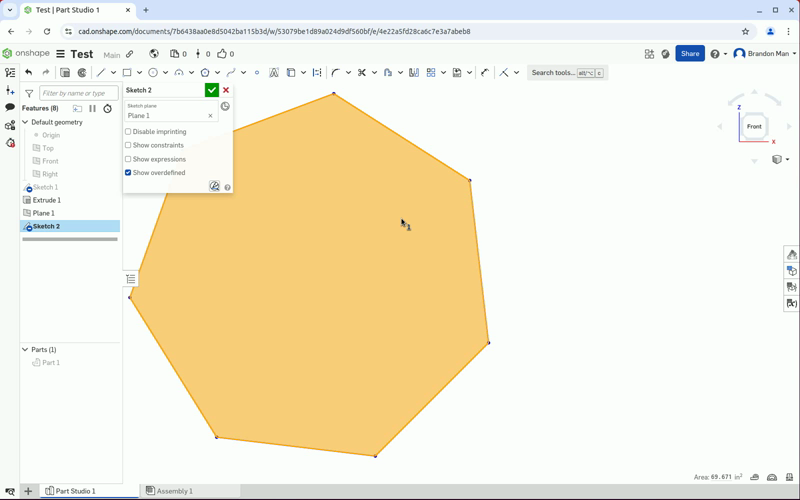
scroll(-6)
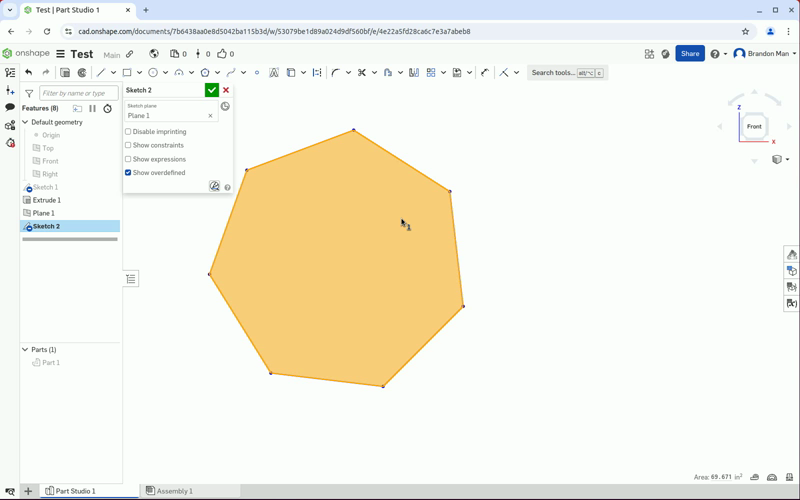
scroll(-6)
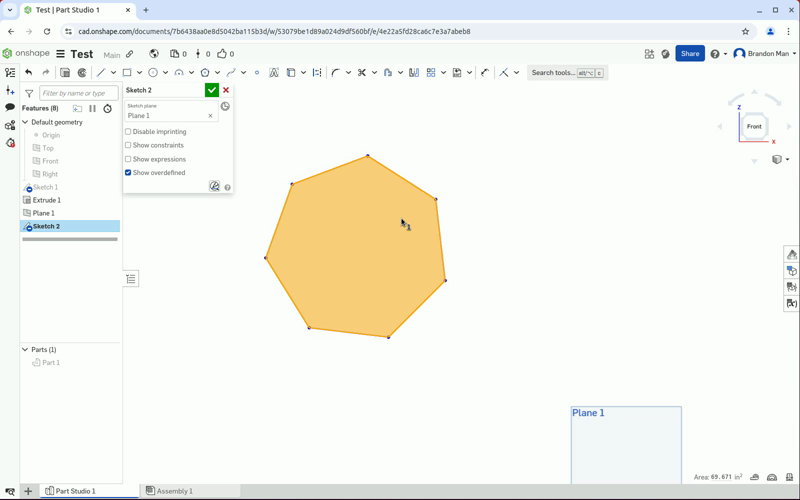
scroll(-6)
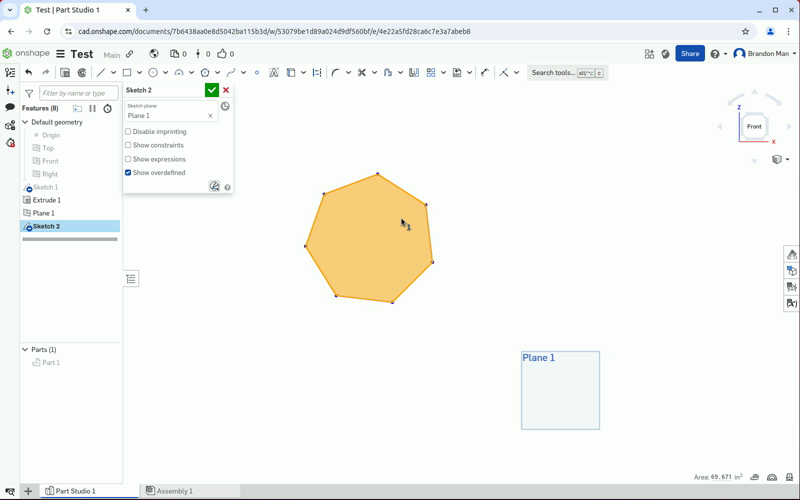
scroll(-6)
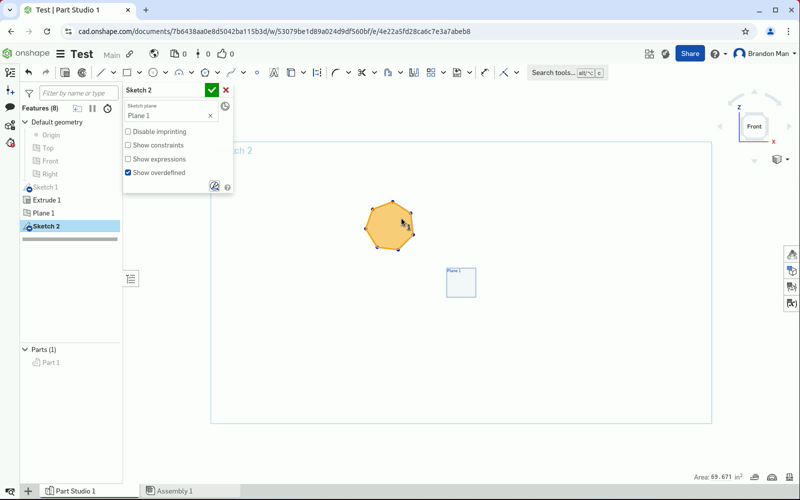
mouse_move(73, 352)
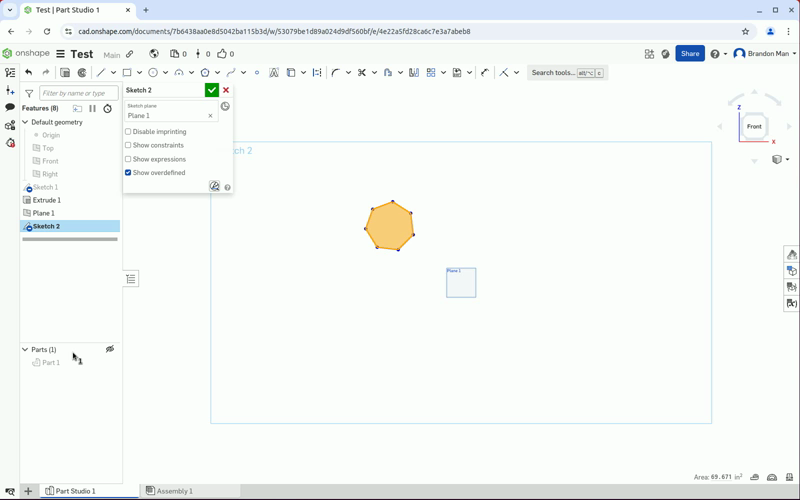
key(shift+y)
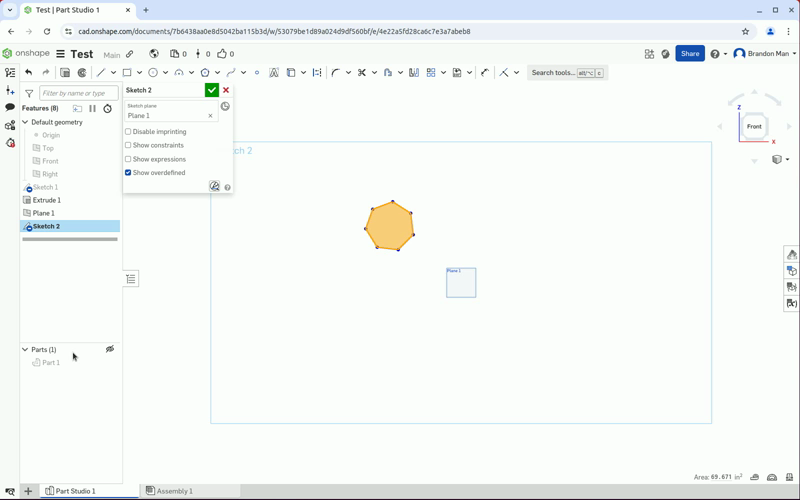
key(shift+e)
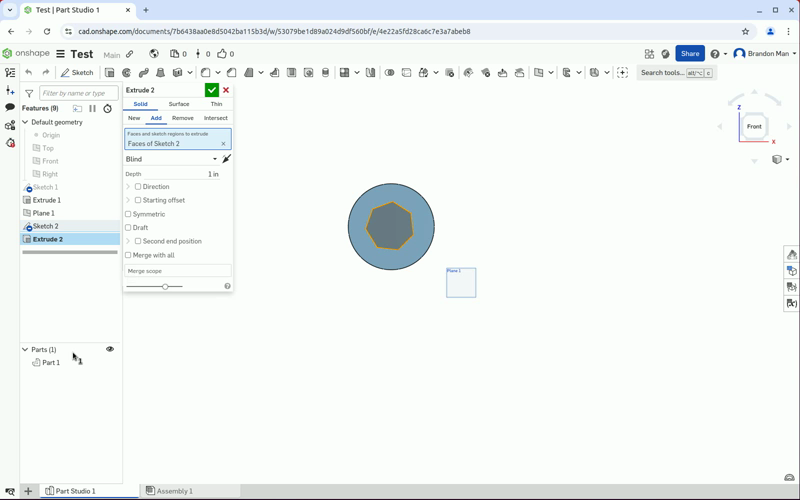
mouse_move(143, 106)
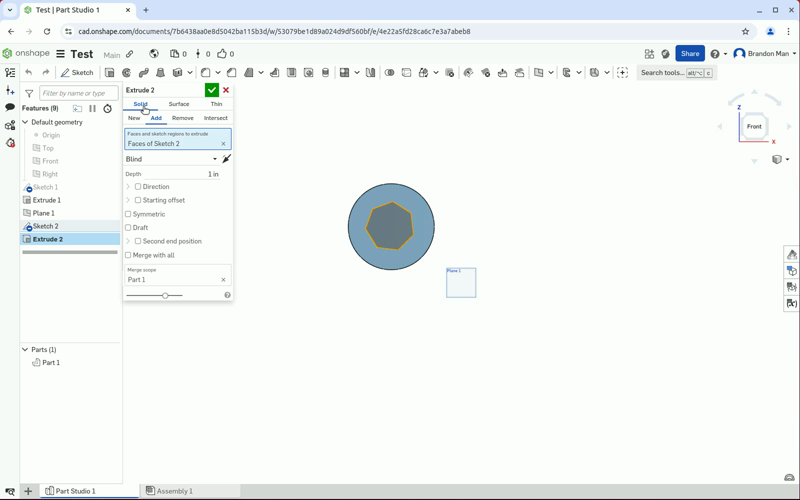
click(143, 106)
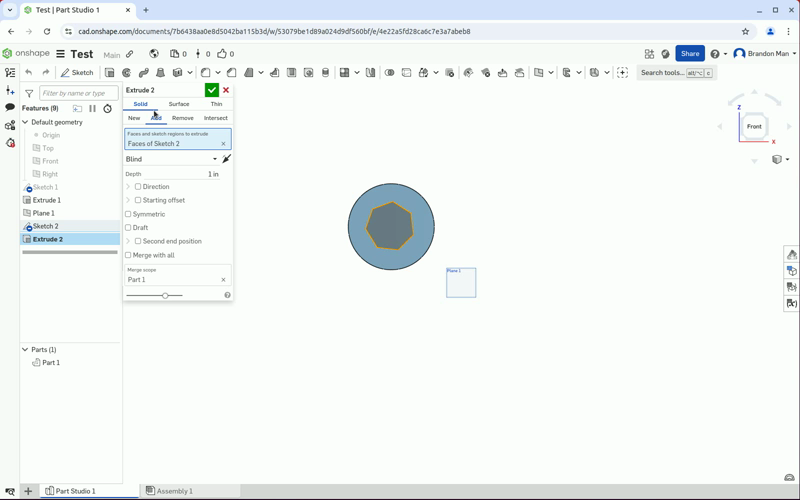
mouse_move(186, 120)
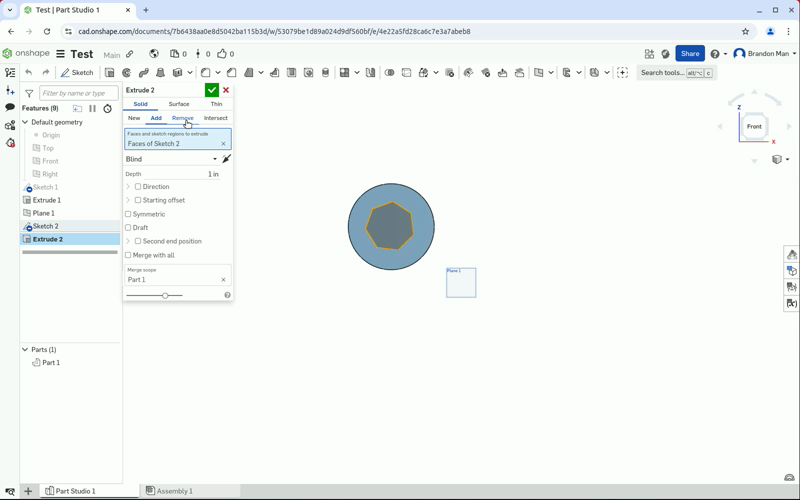
click(186, 120)
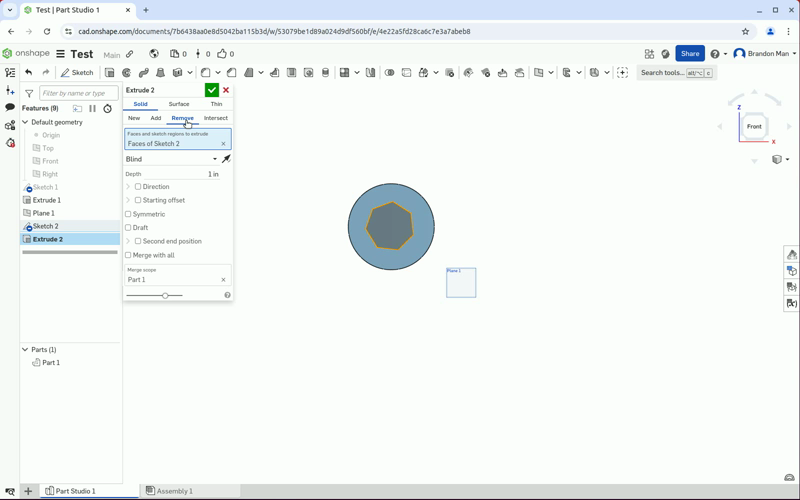
key(tab, 4)
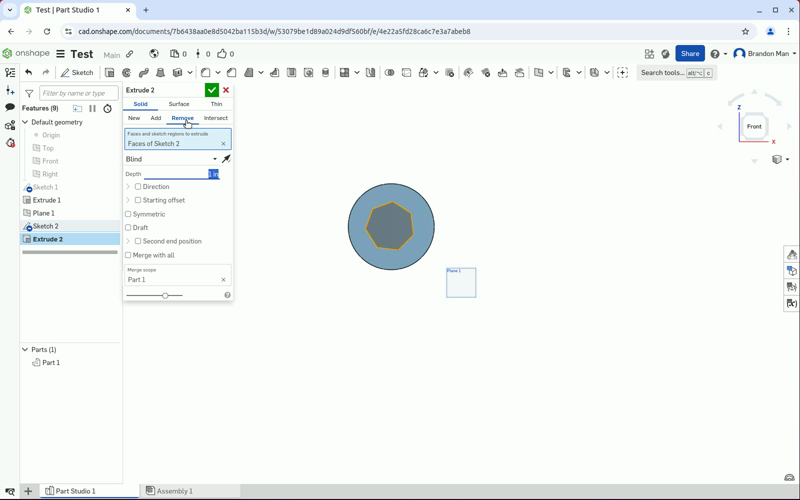
text(4.333)
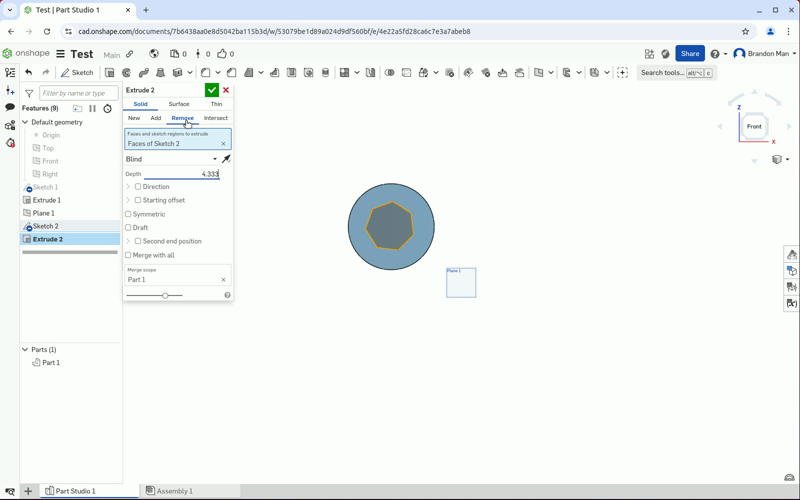
key(tab, 6)
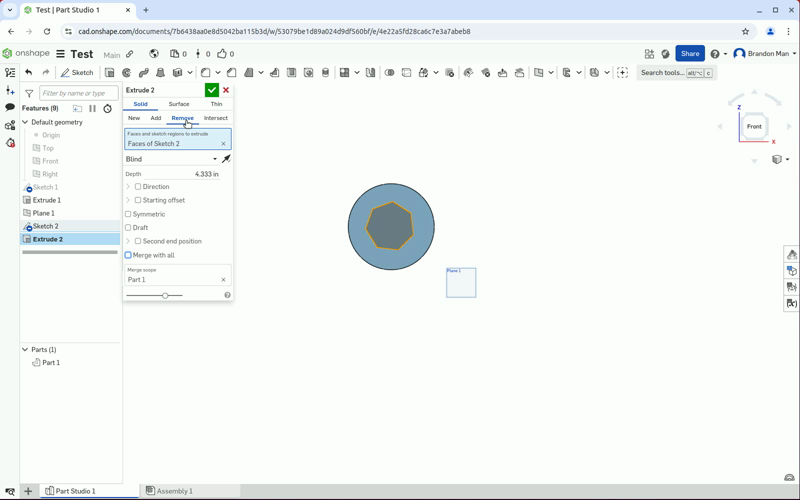
key(space)
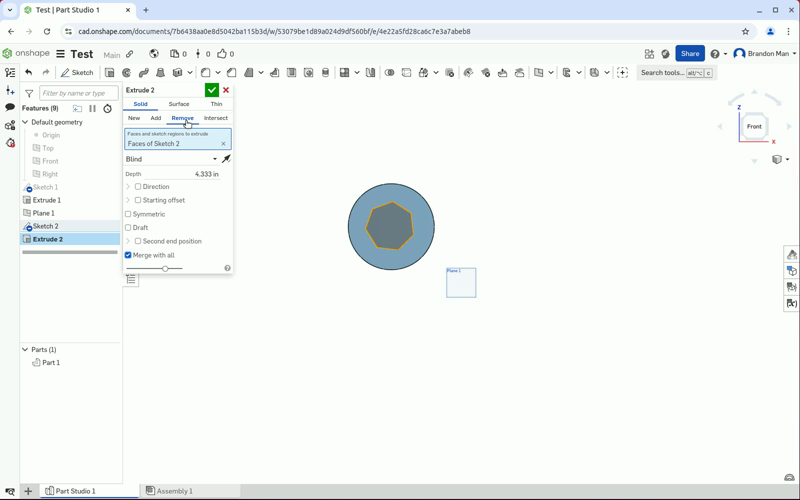
key(enter)
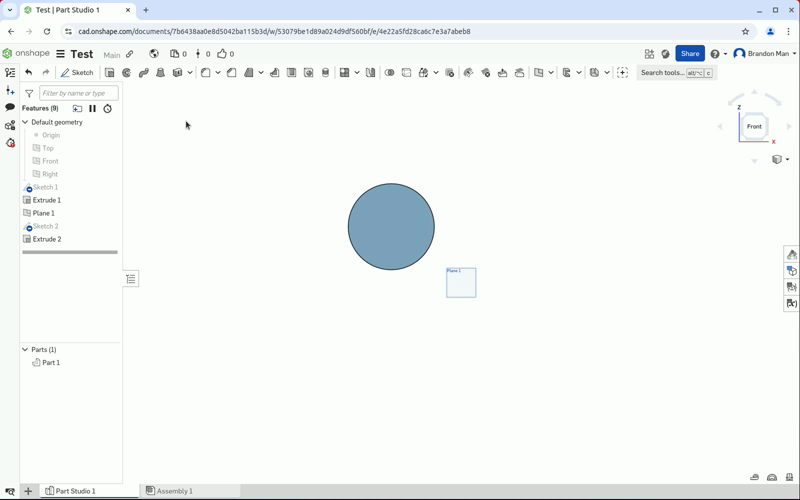
key(shift+h)
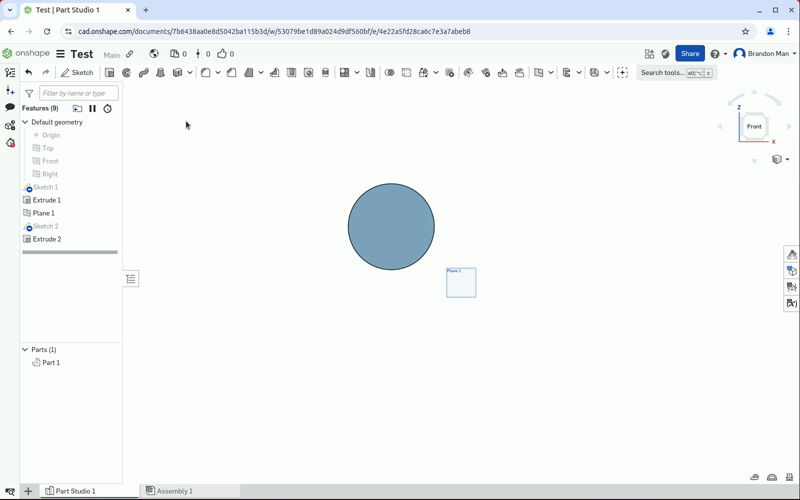
key(shift+h)
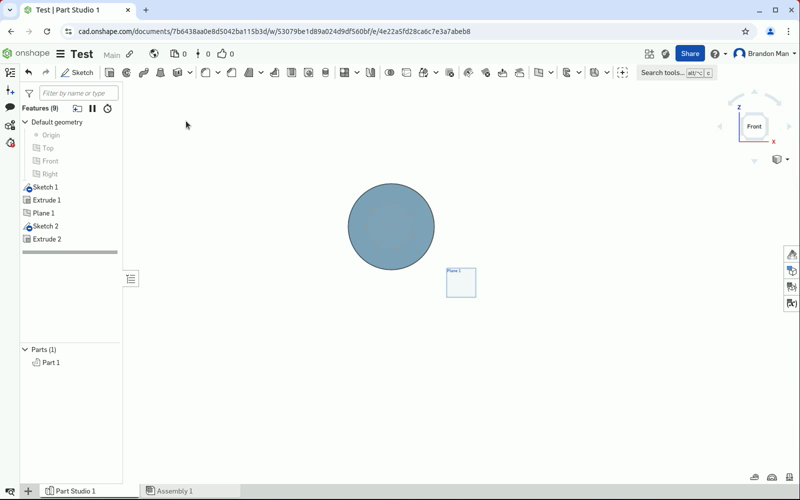
key(shift+7)
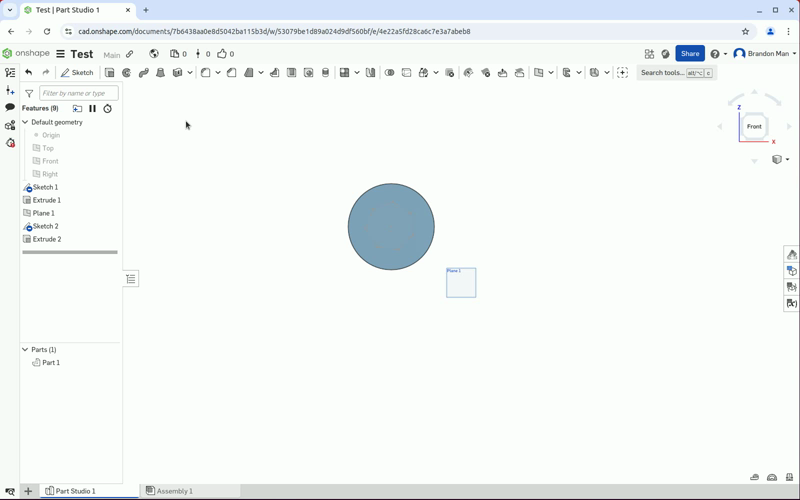
key(left, 2)
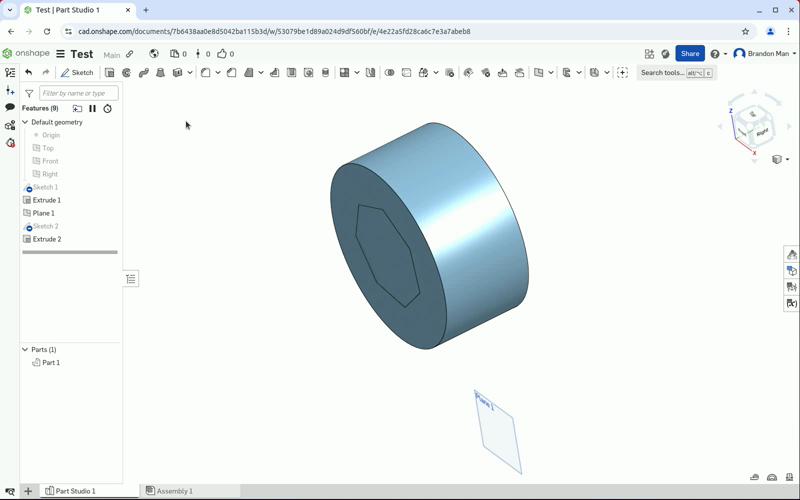
key(down, 2)
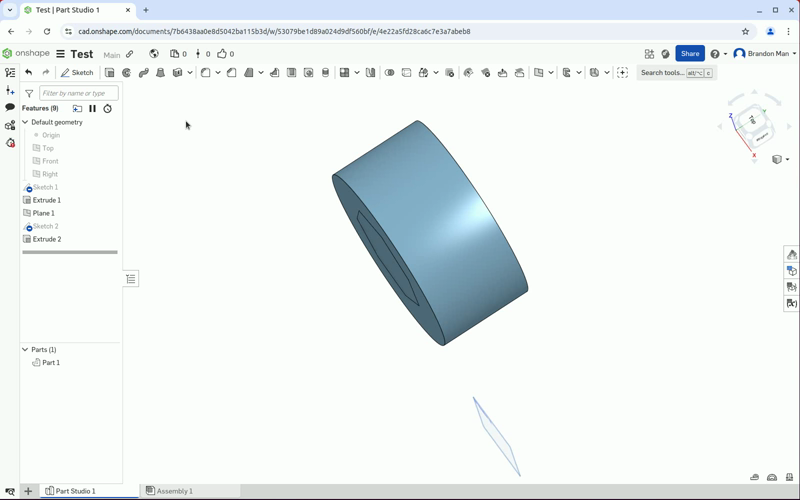
key(up, 2)
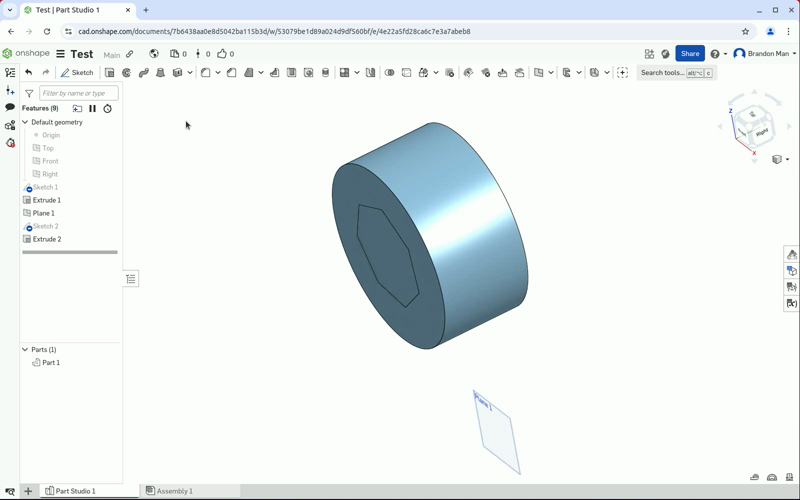
key(right, 2)
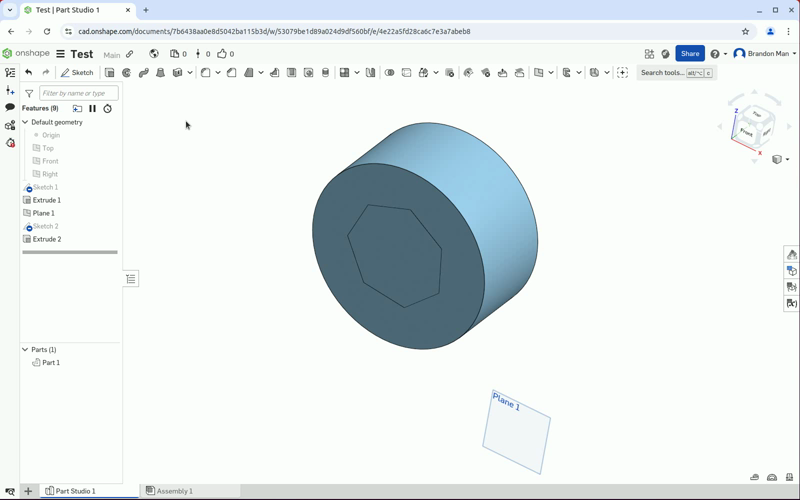
mouse_move(73, 189)
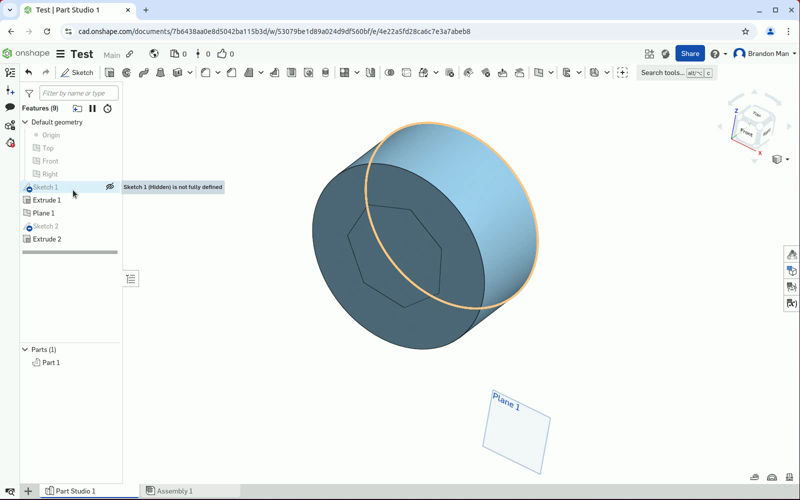
click(73, 189)